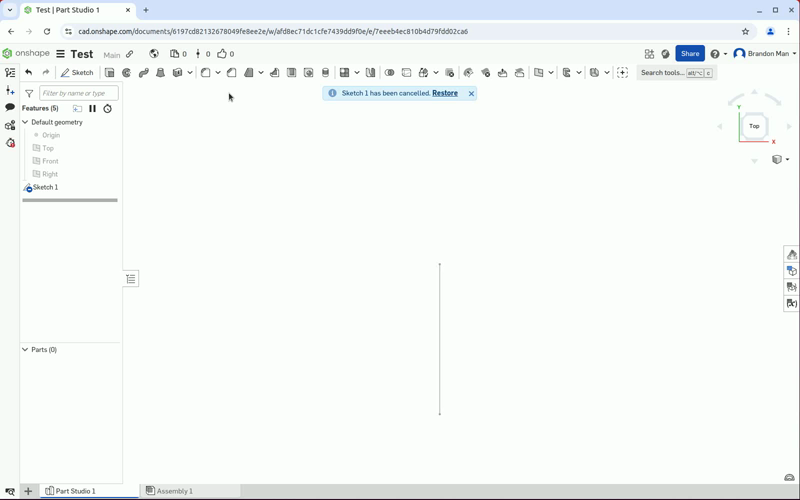
key(shift+h)
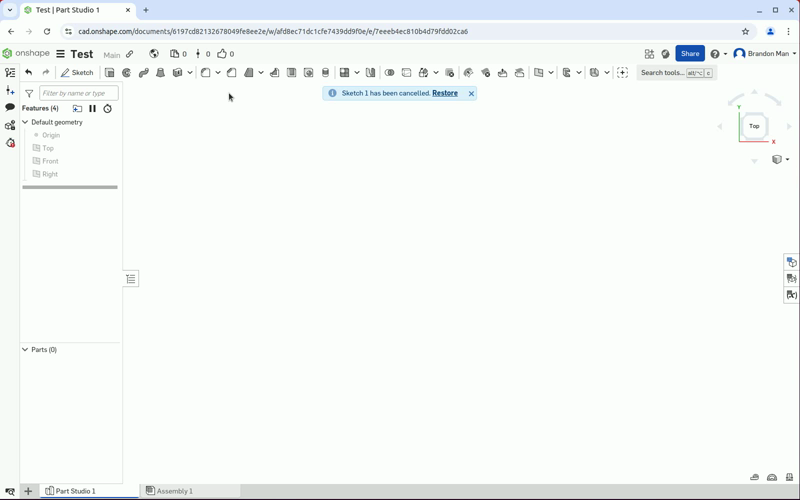
mouse_move(73, 352)
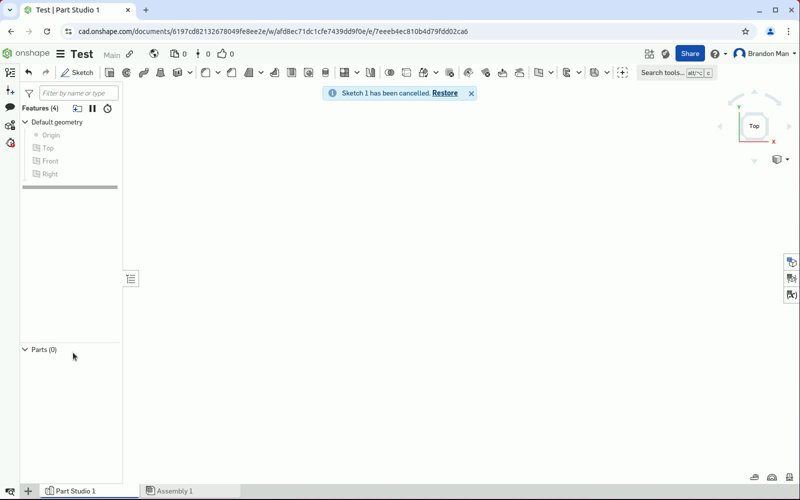
key(y)
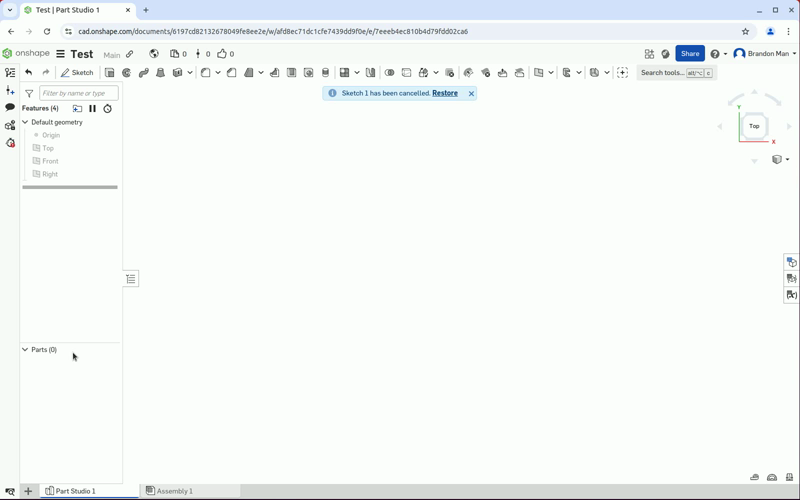
key(shift+p)
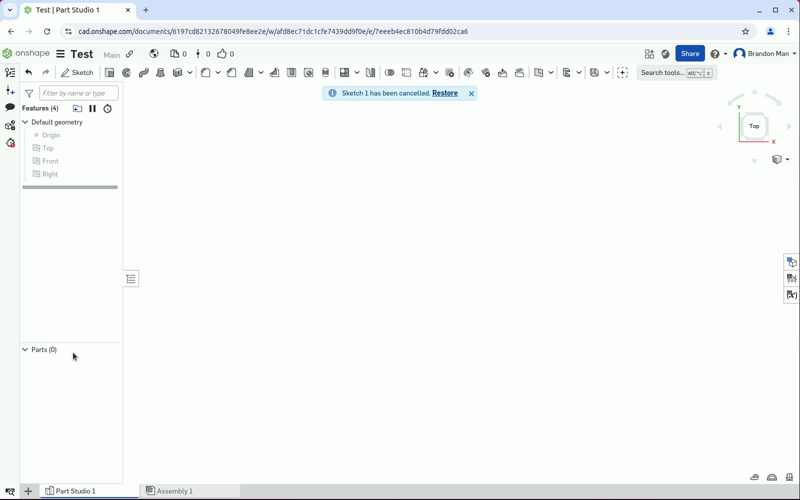
key(space)
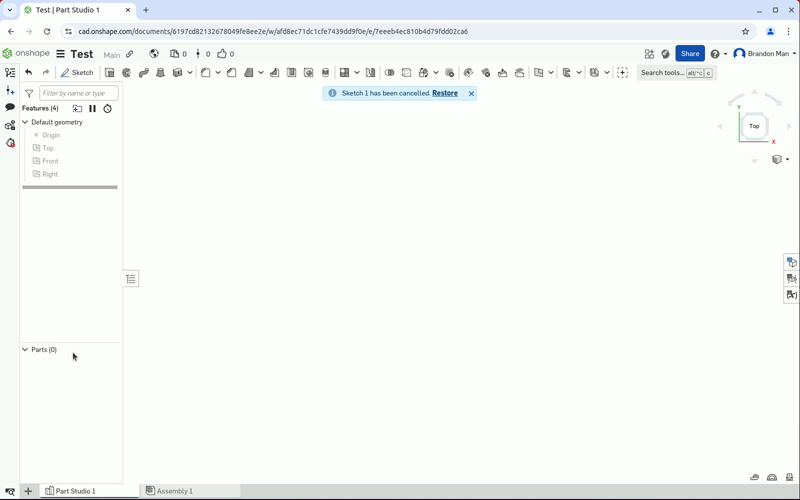
key_down(shift)
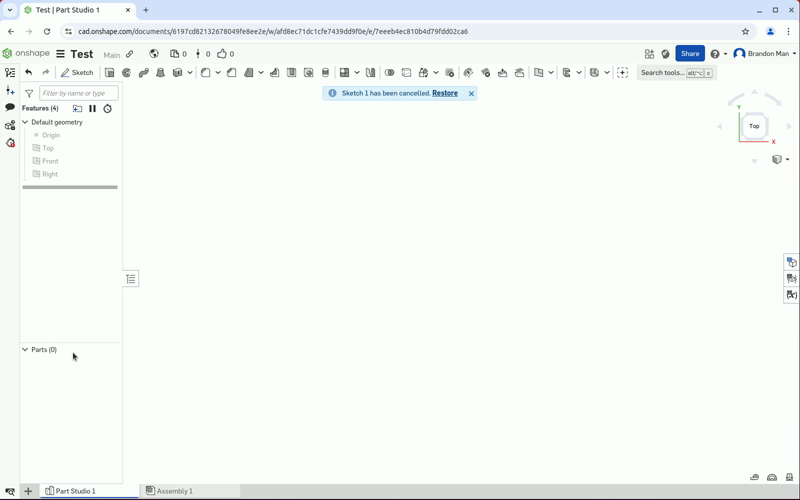
key(up)
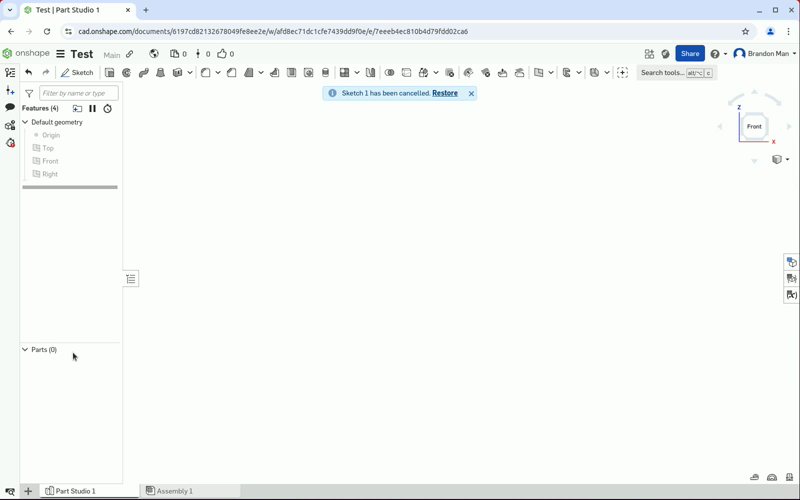
key_up(shift)
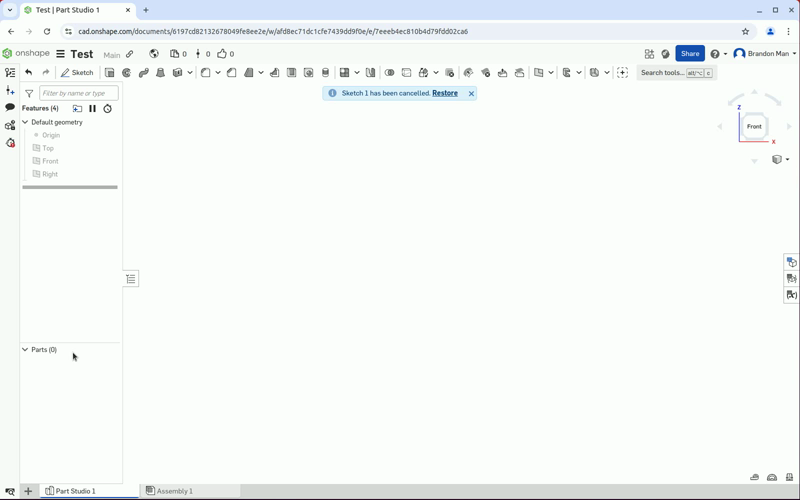
key(space)
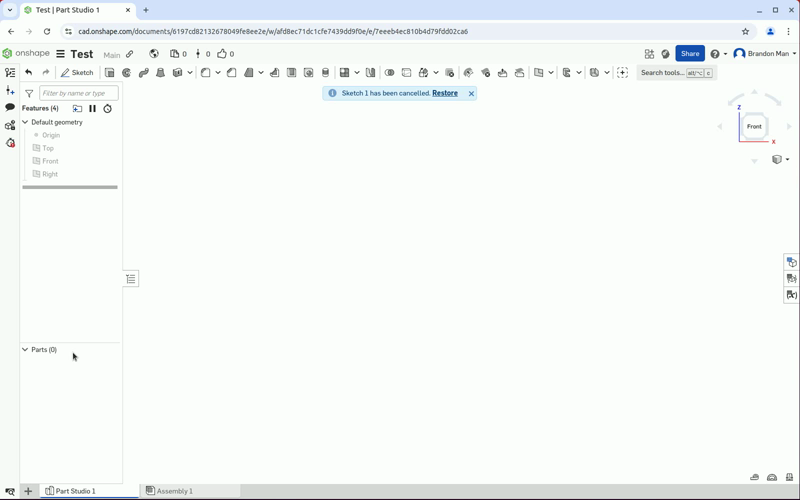
key_down(shift)
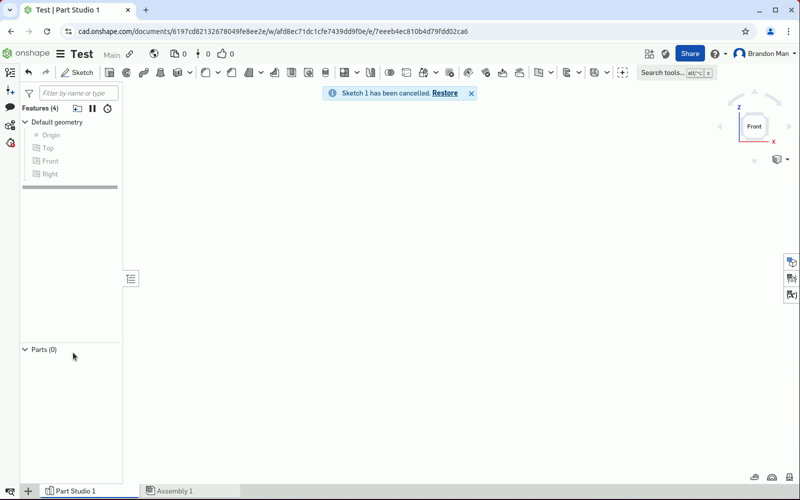
key(left)
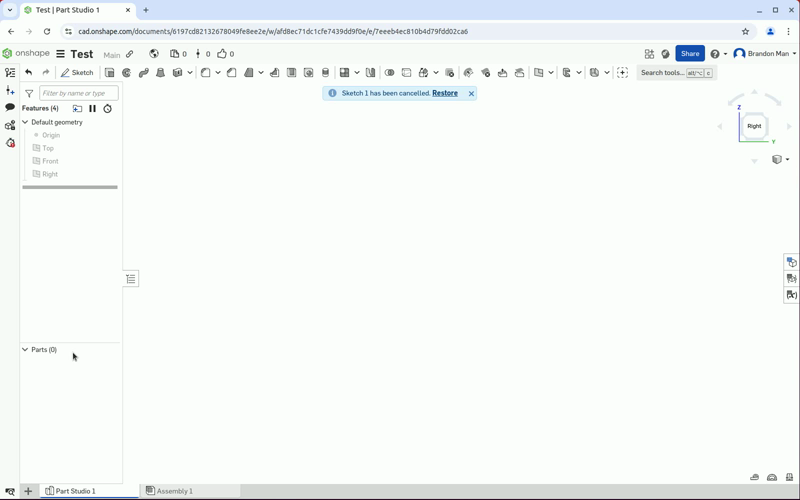
key_up(shift)
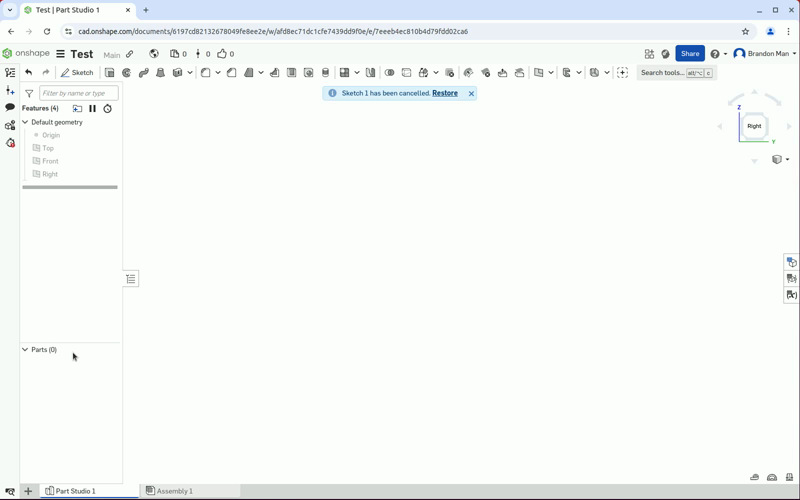
mouse_move(73, 352)
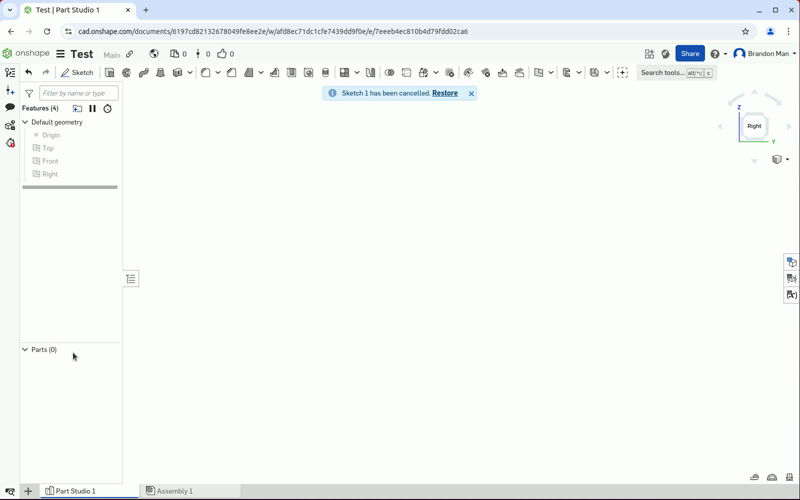
key(shift+y)
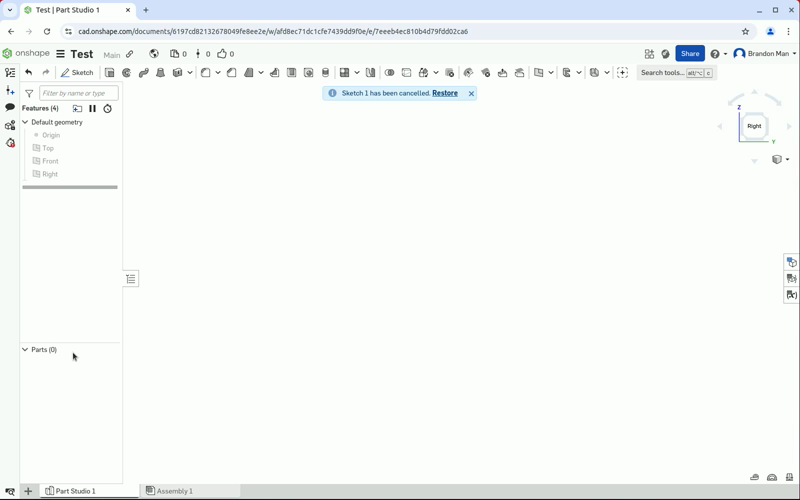
key(shift+s)
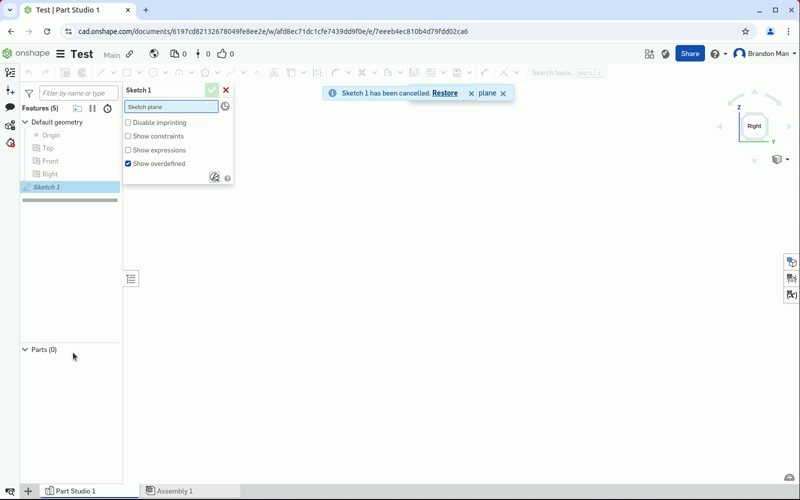
mouse_move(73, 176)
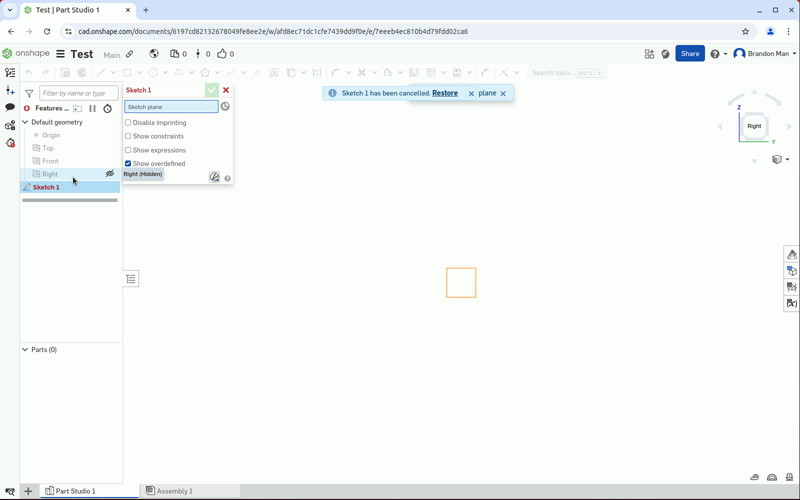
click(73, 176)
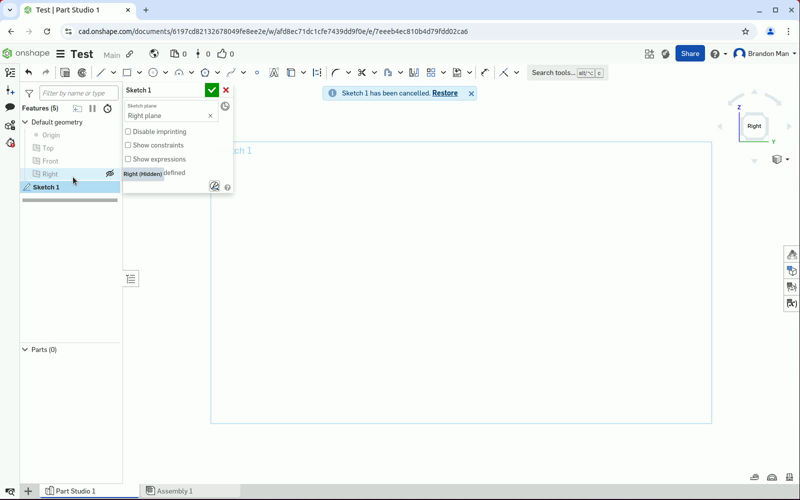
mouse_move(73, 352)
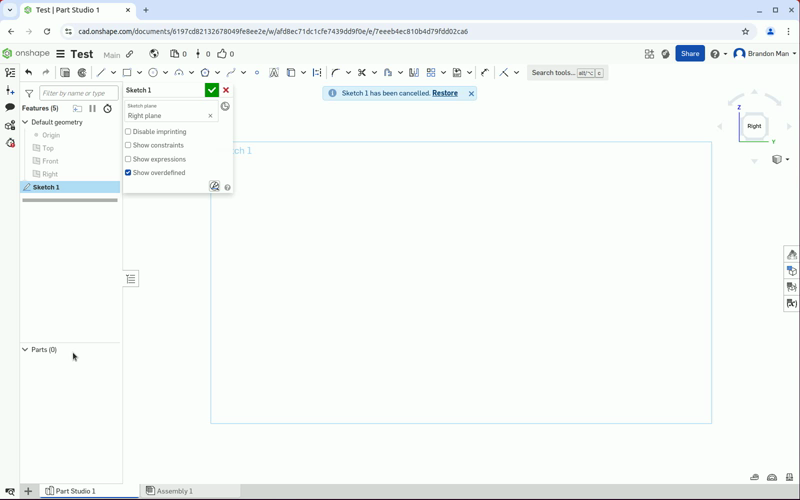
key(y)
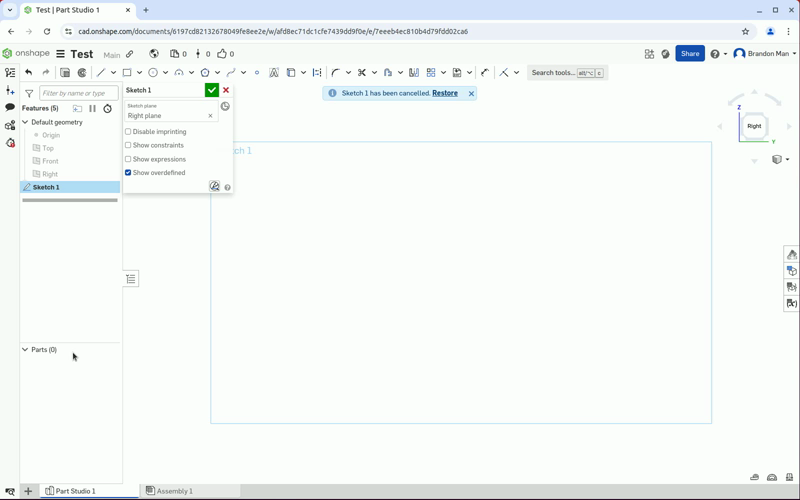
key(l)
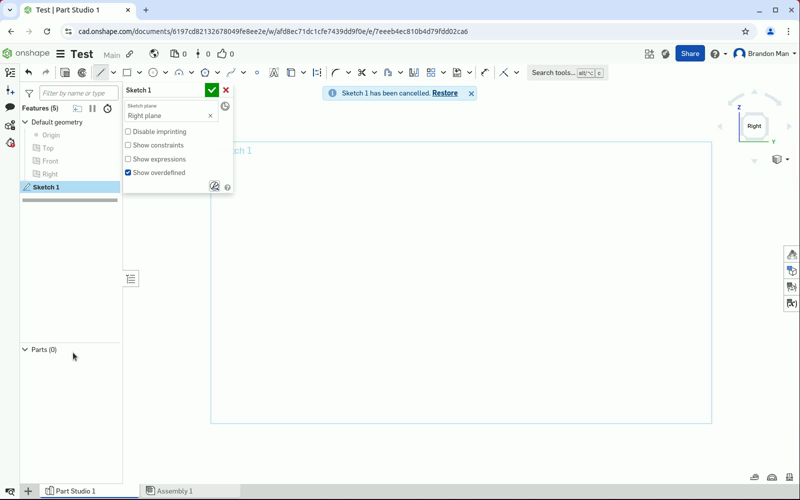
key_down(shift)
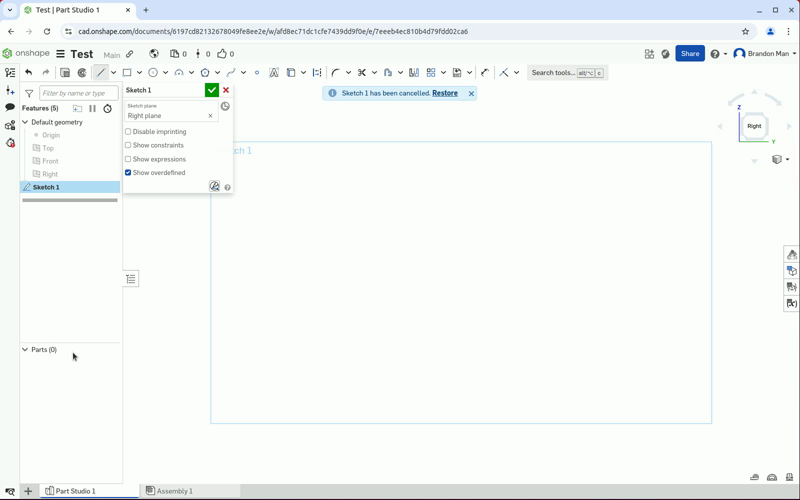
mouse_move(355, 369)
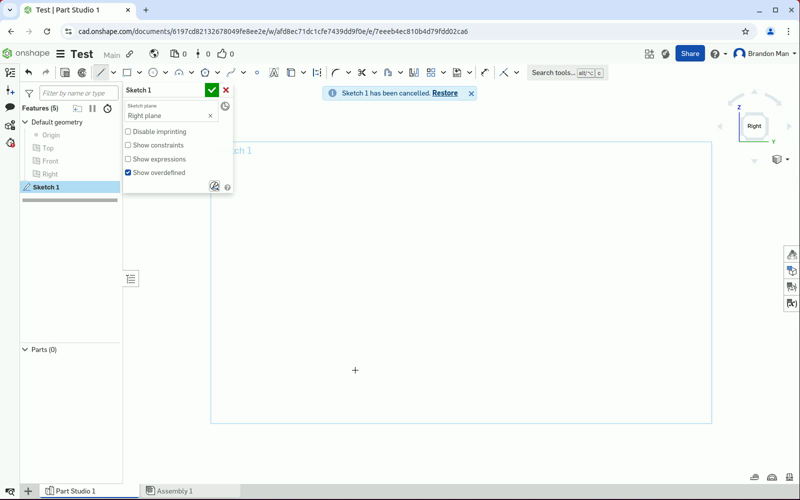
click(355, 369)
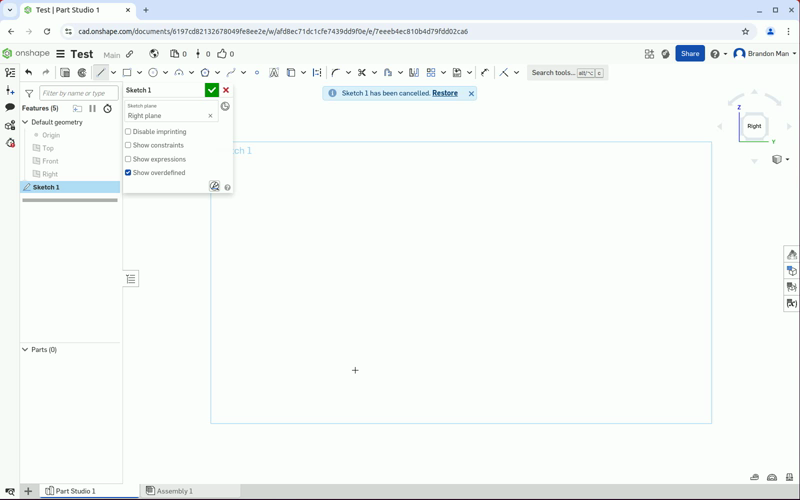
key_up(shift)
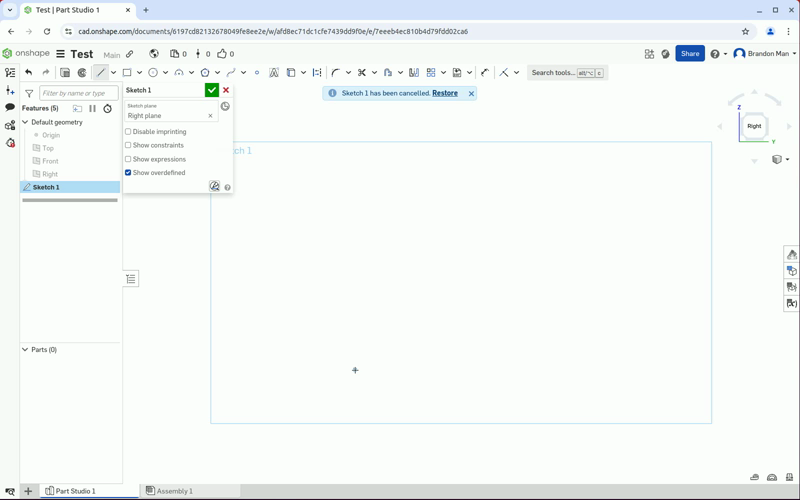
key_down(shift)
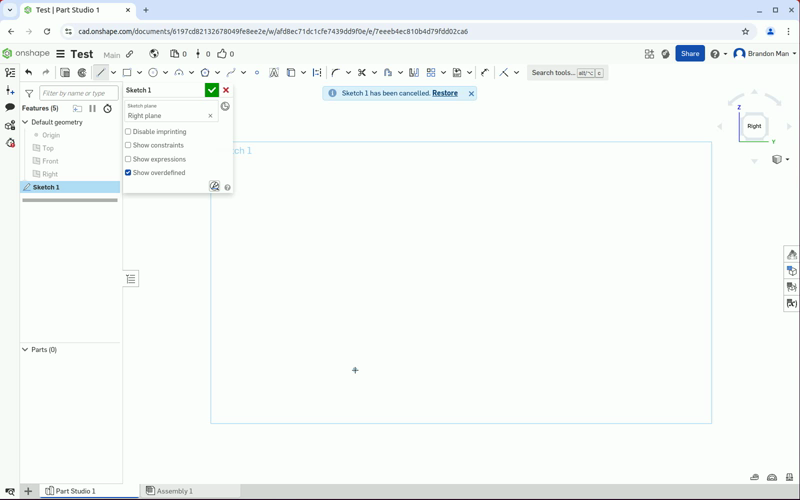
mouse_move(385, 369)
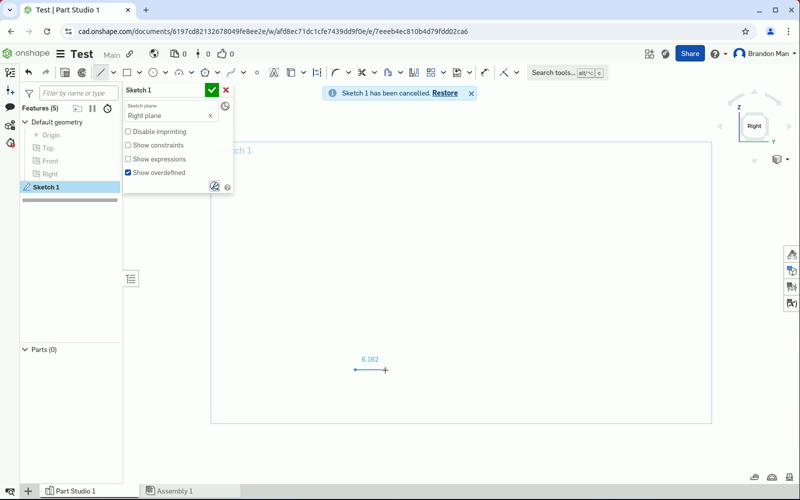
mouse_move(412, 369)
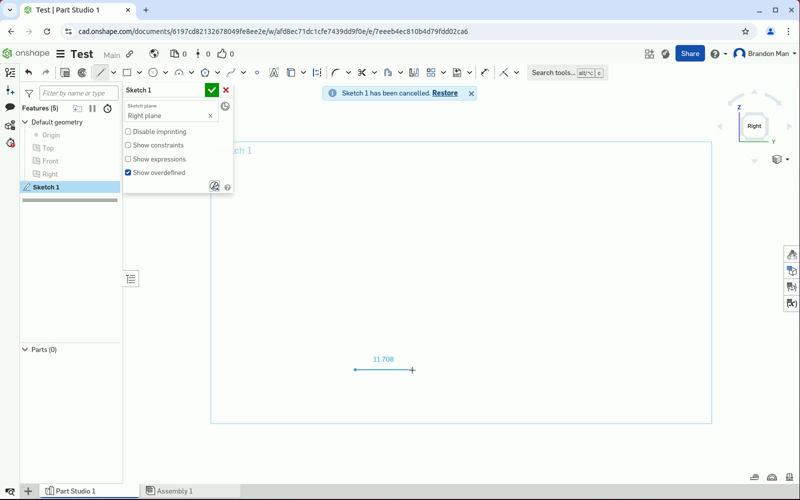
click(412, 369)
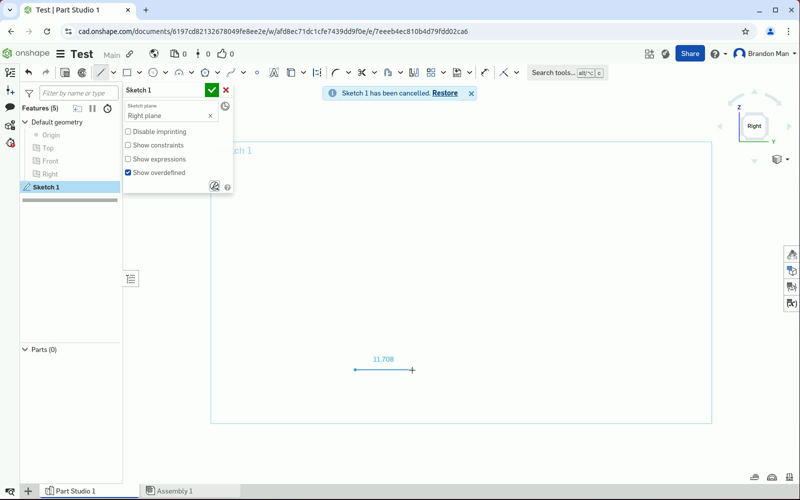
key_up(shift)
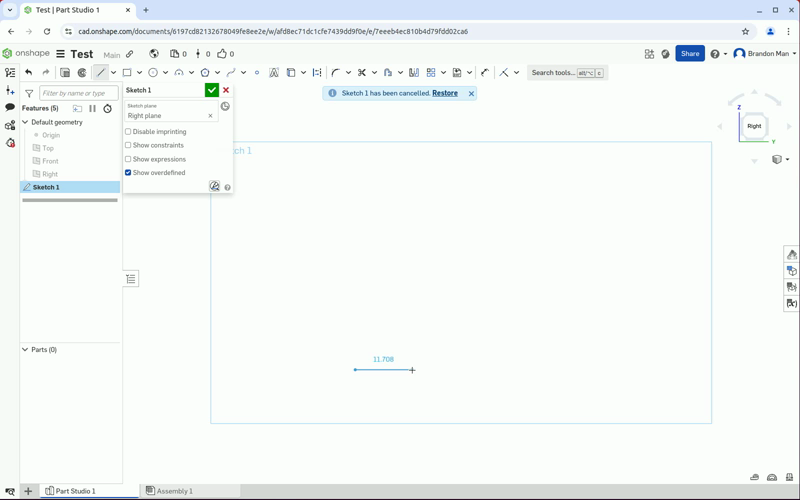
key_down(shift)
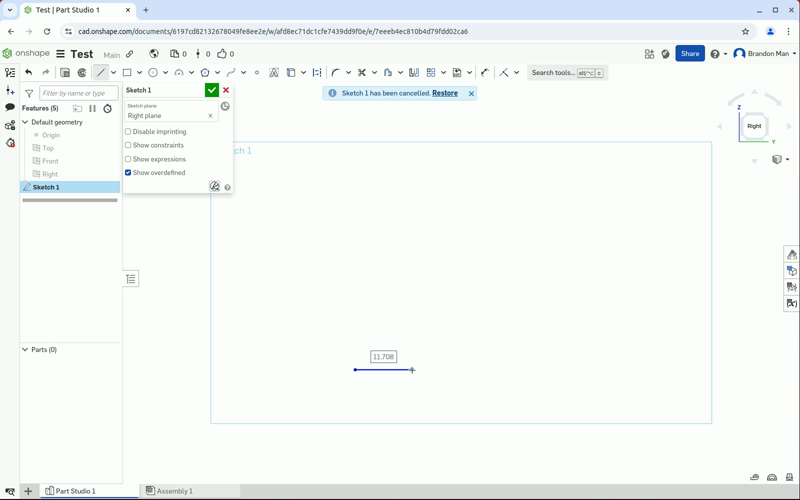
mouse_move(442, 369)
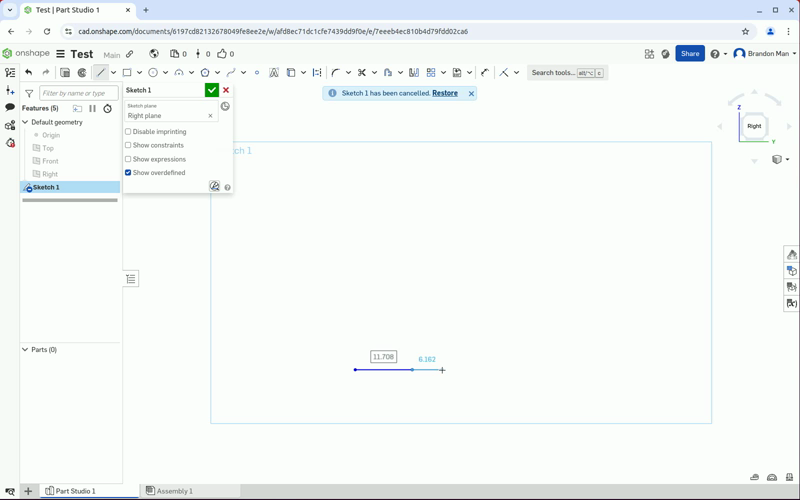
mouse_move(412, 331)
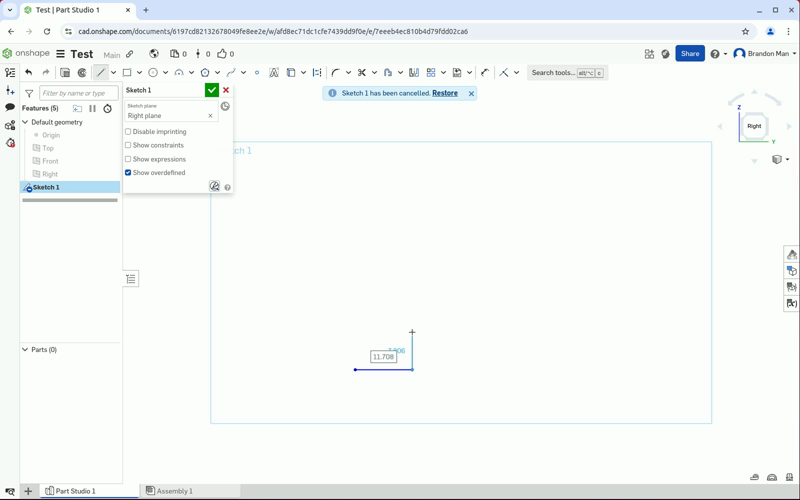
click(412, 331)
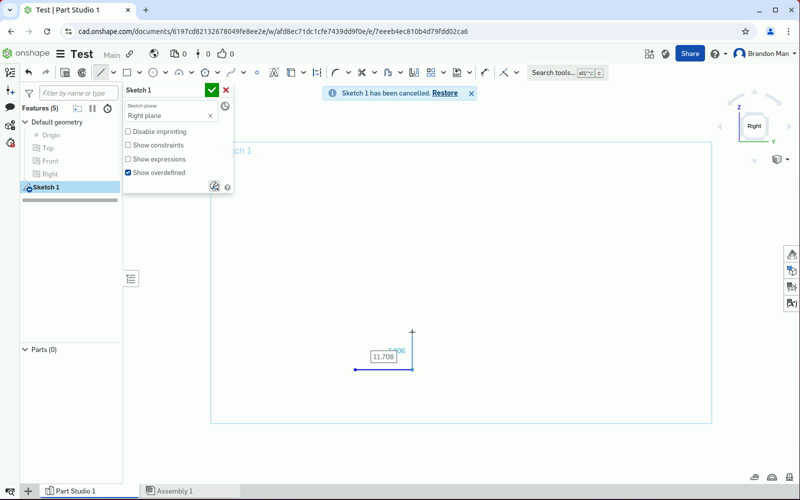
key_up(shift)
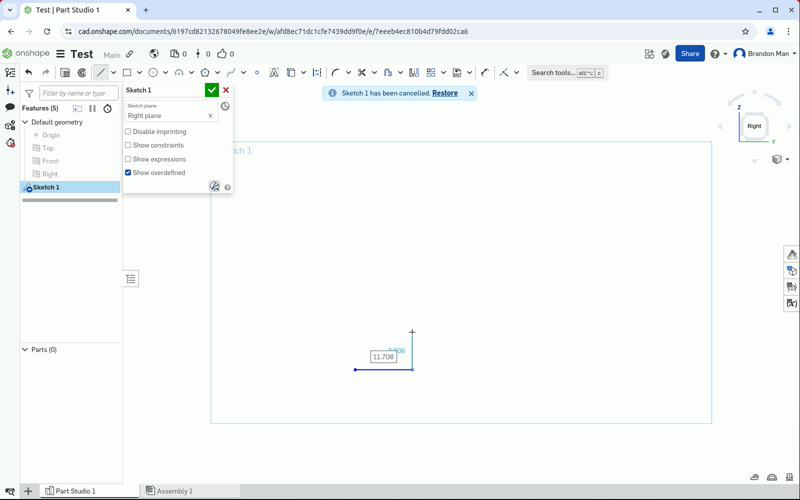
key_down(shift)
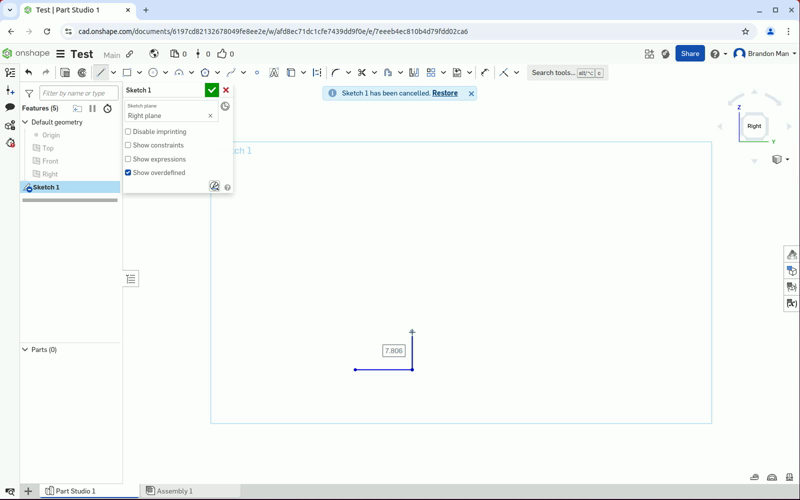
mouse_move(442, 331)
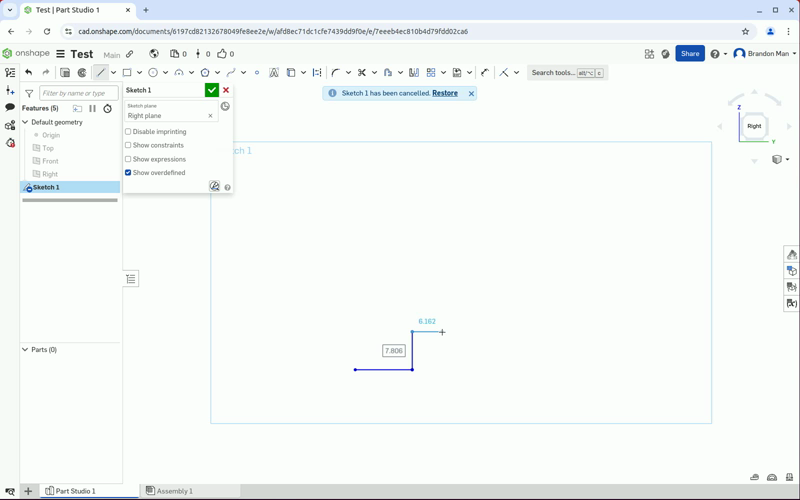
mouse_move(374, 331)
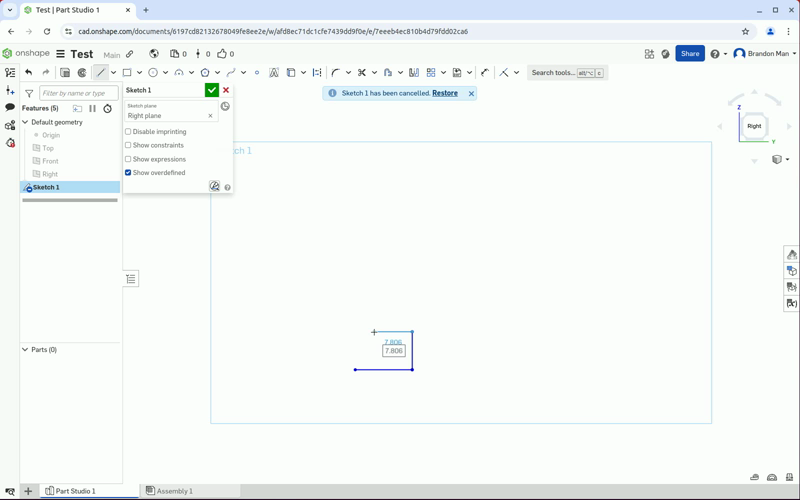
click(374, 331)
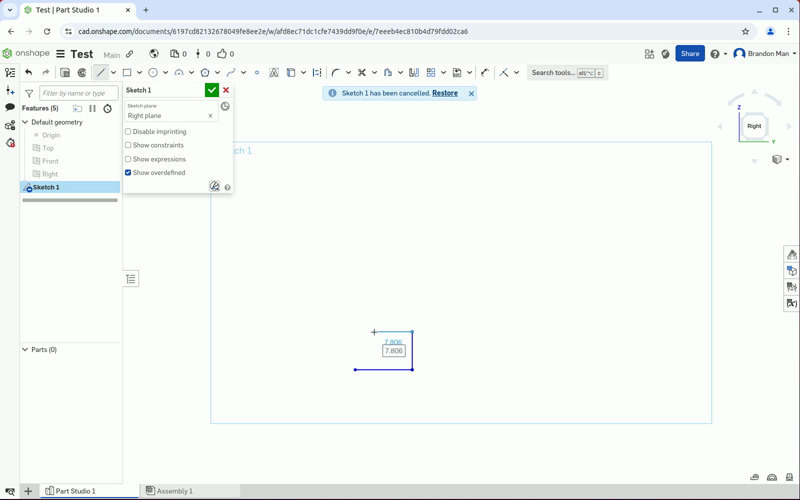
key_up(shift)
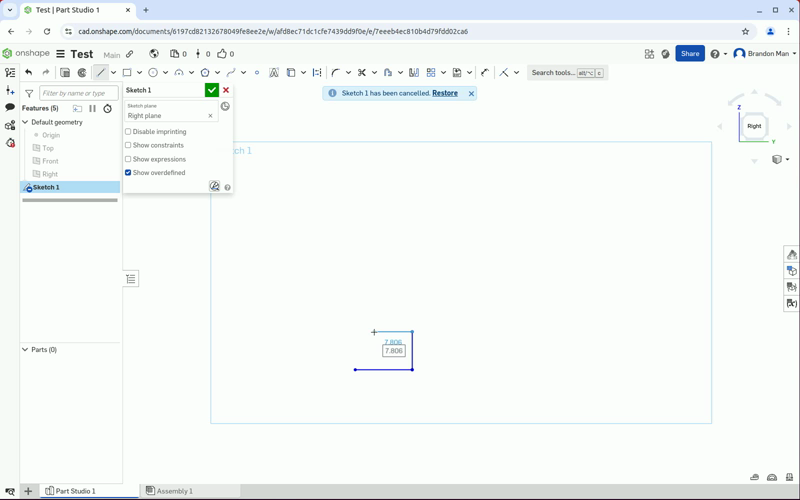
key_down(shift)
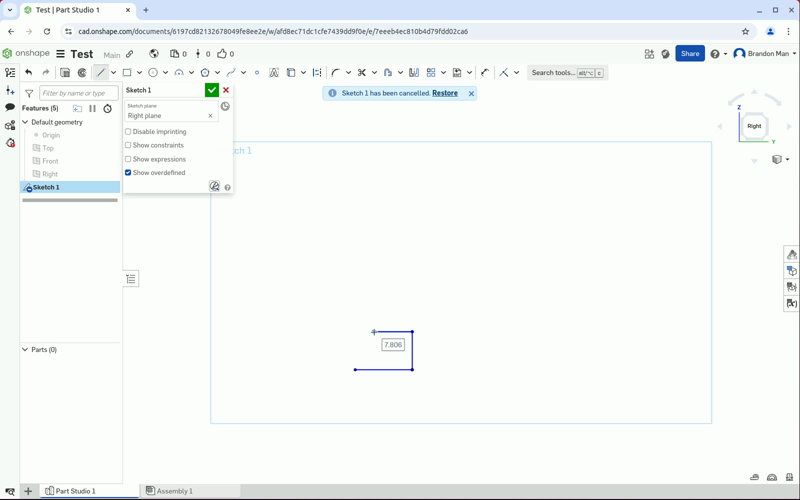
mouse_move(404, 331)
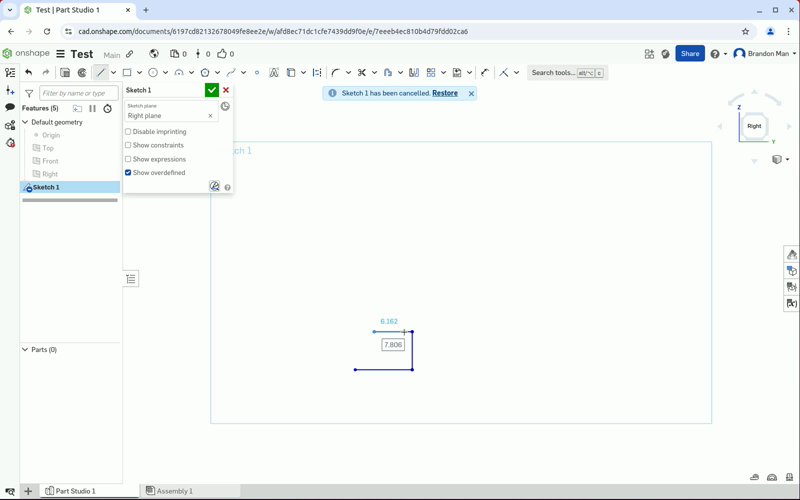
mouse_move(355, 350)
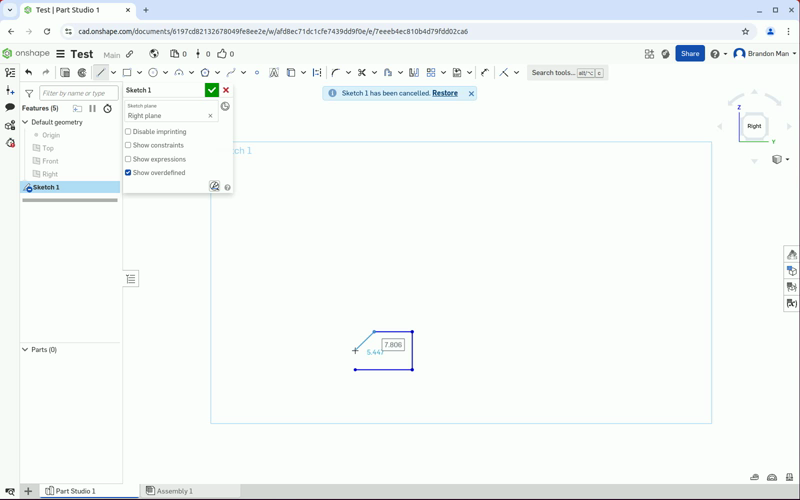
click(355, 350)
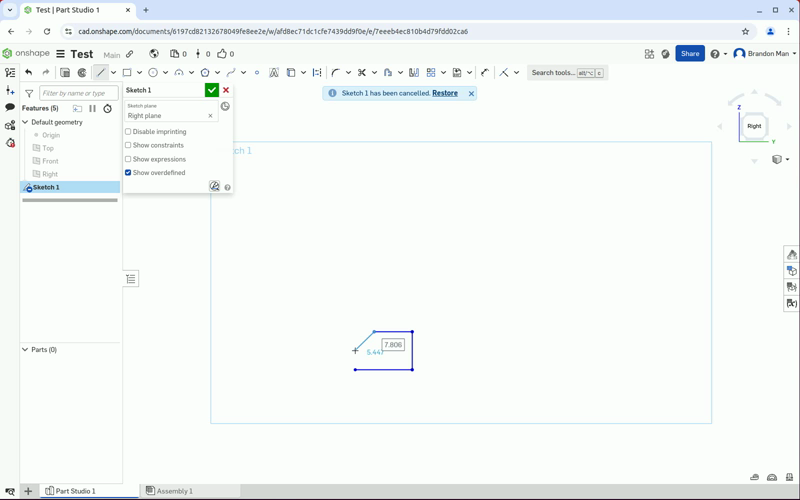
key_up(shift)
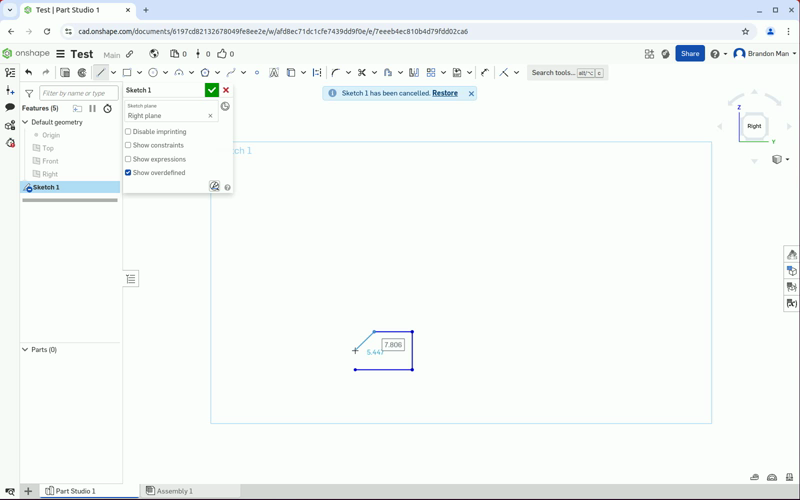
mouse_move(385, 350)
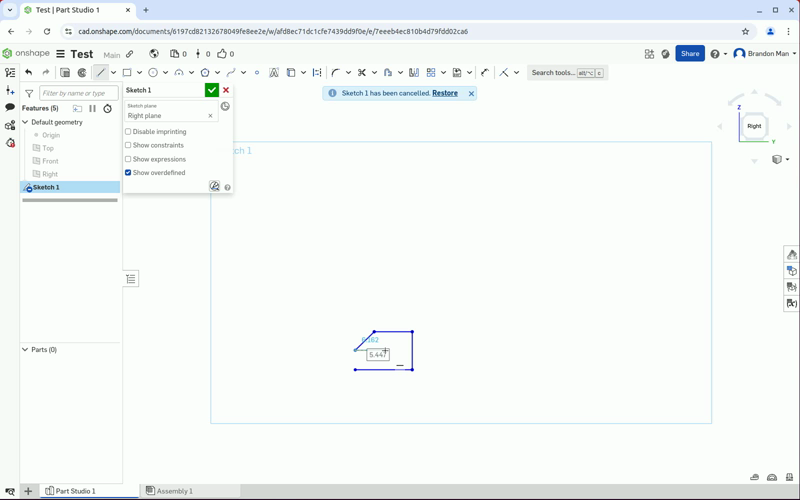
key_down(shift)
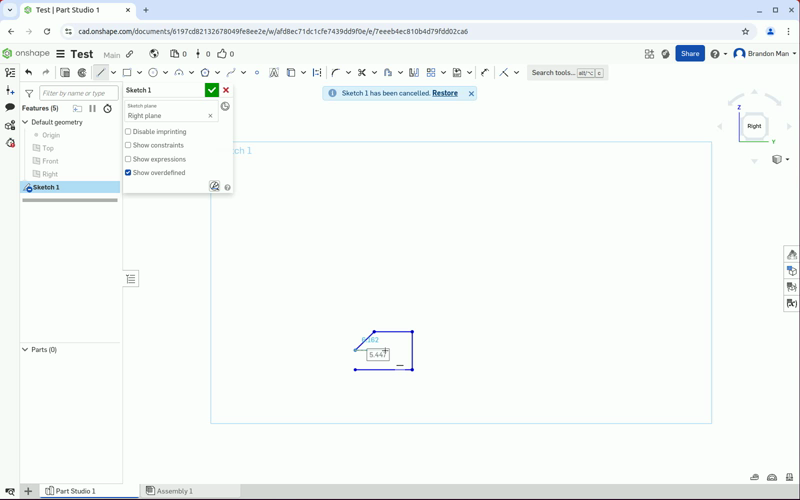
mouse_move(355, 369)
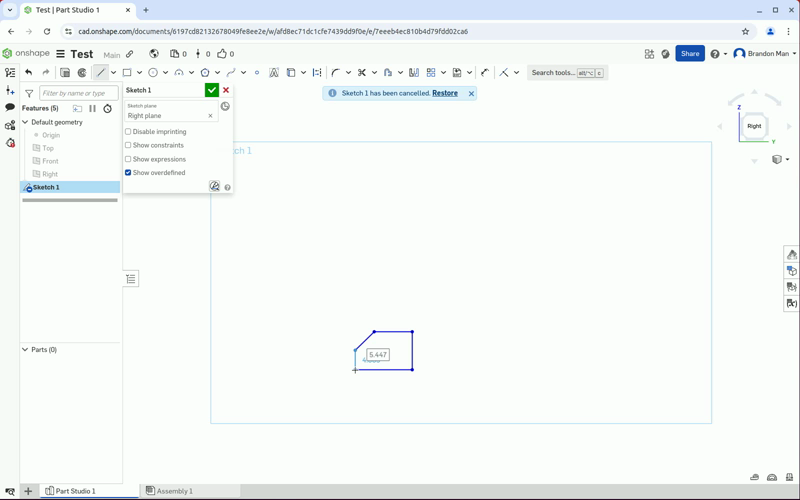
key_up(shift)
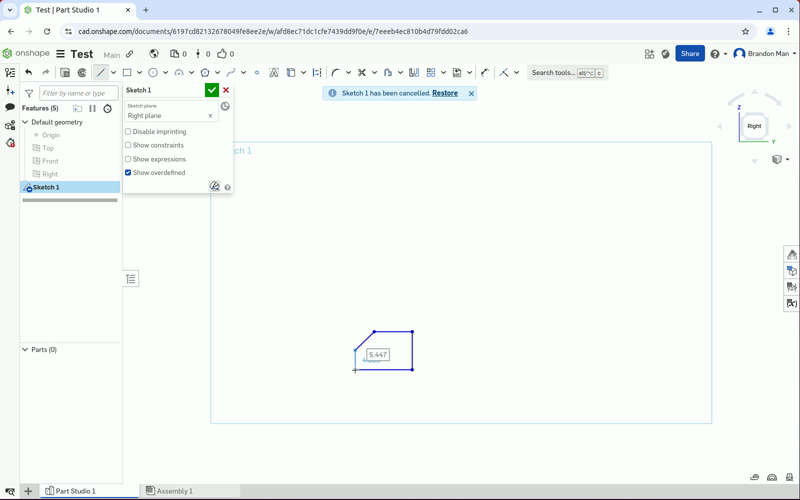
click(355, 369)
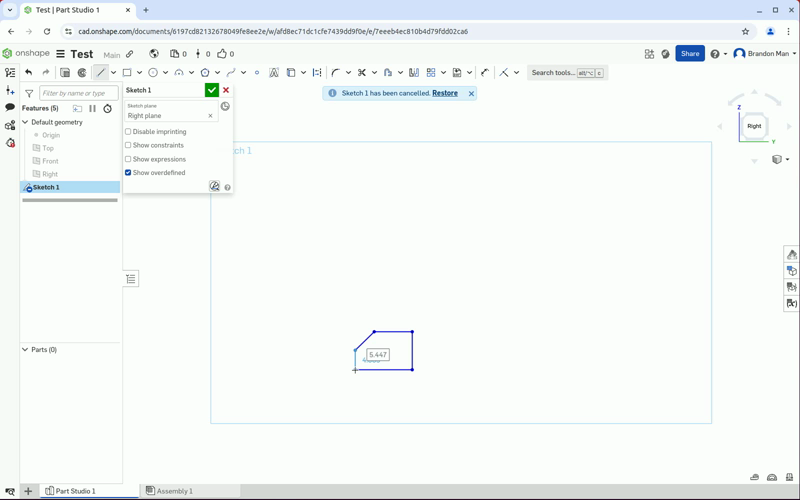
key(esc)
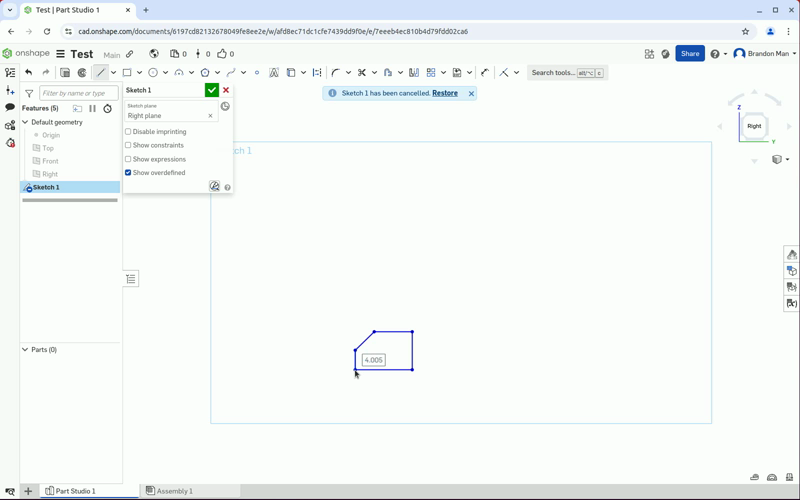
mouse_move(382, 343)
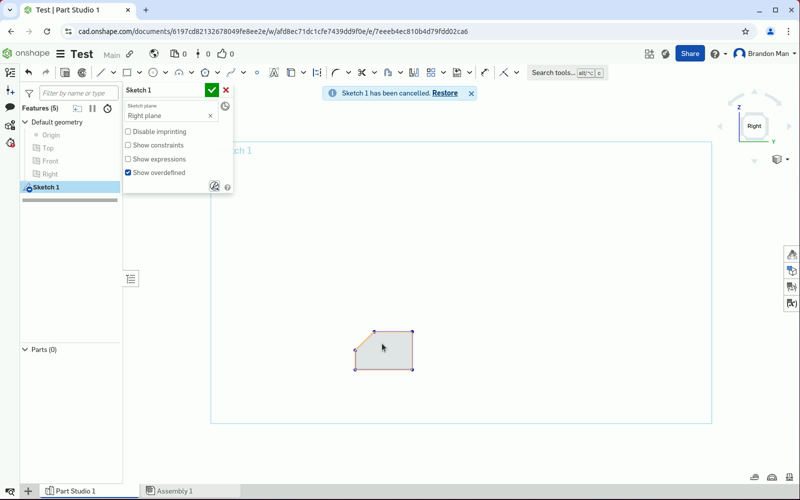
click(382, 343)
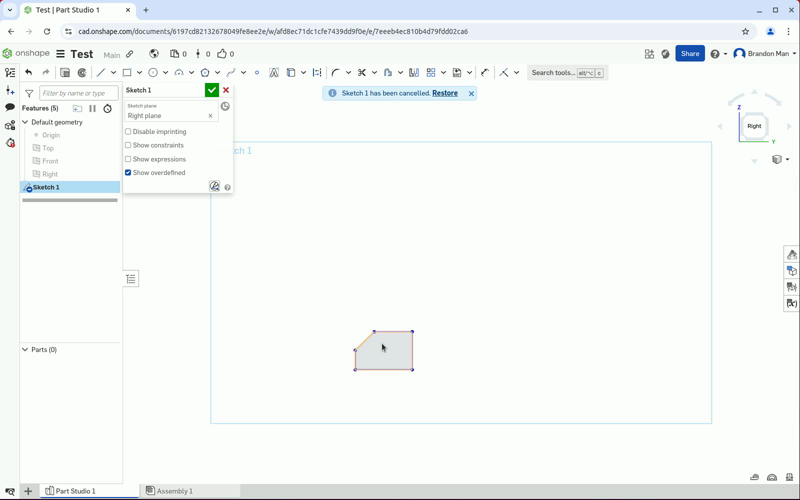
mouse_move(73, 352)
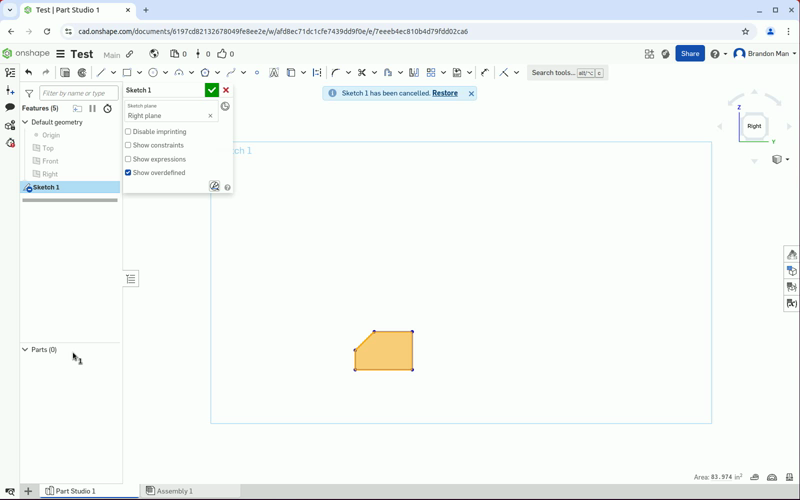
key(shift+y)
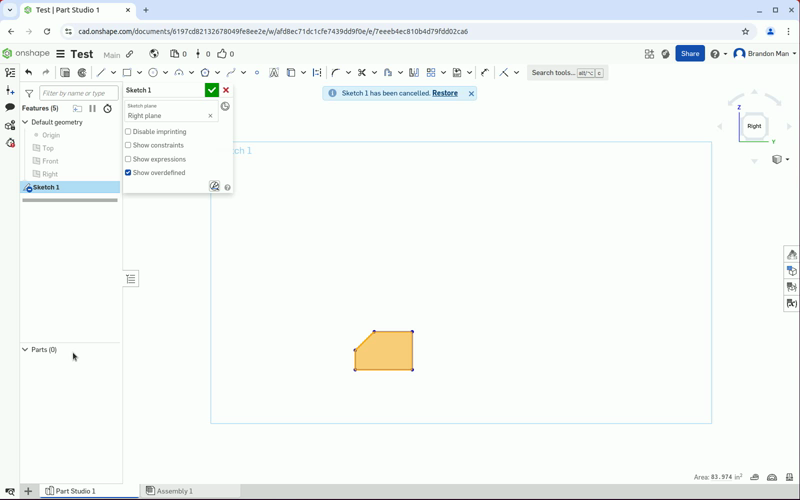
key(shift+e)
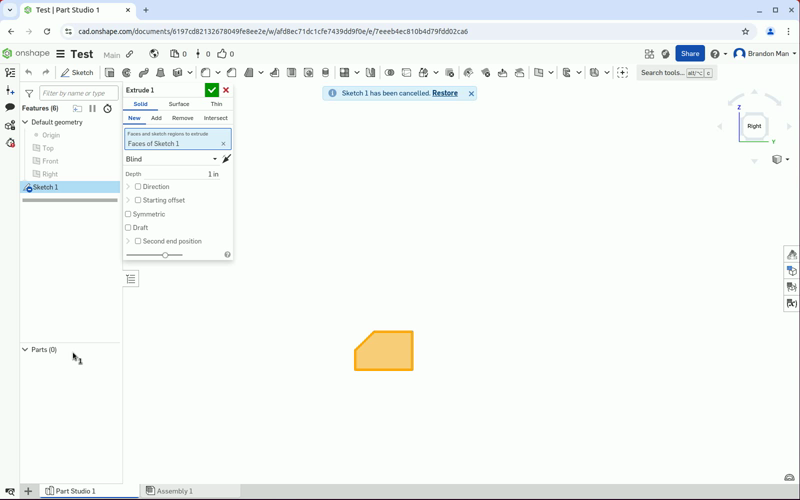
mouse_move(143, 106)
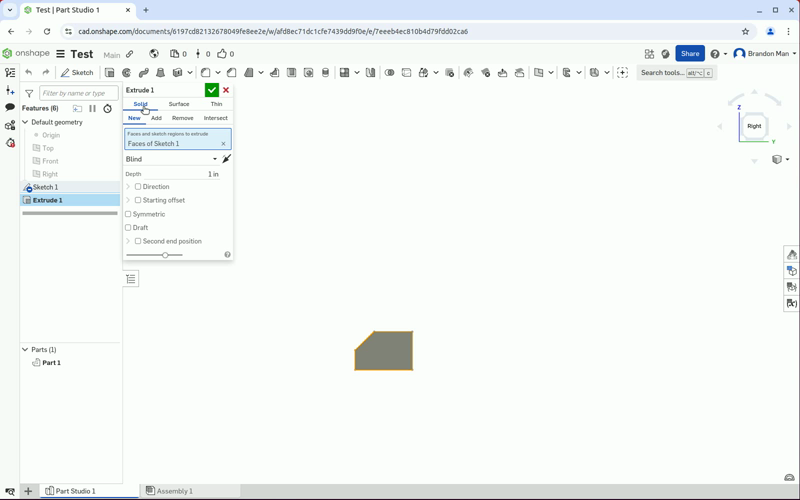
click(143, 106)
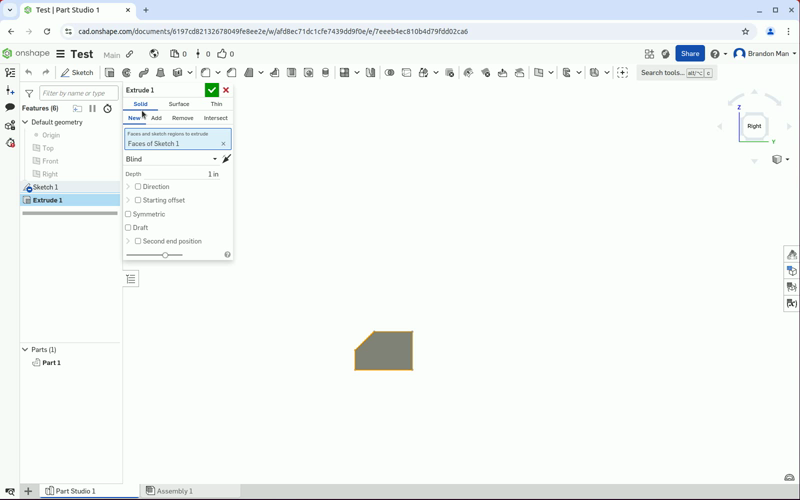
mouse_move(137, 120)
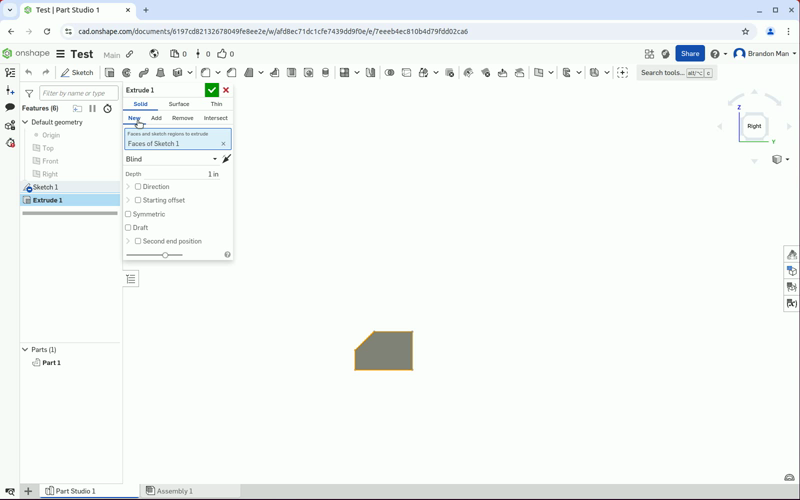
click(137, 120)
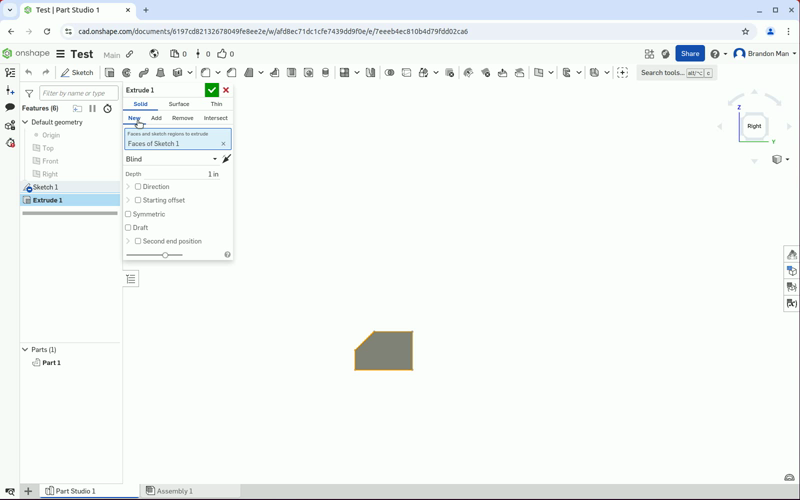
key(tab, 4)
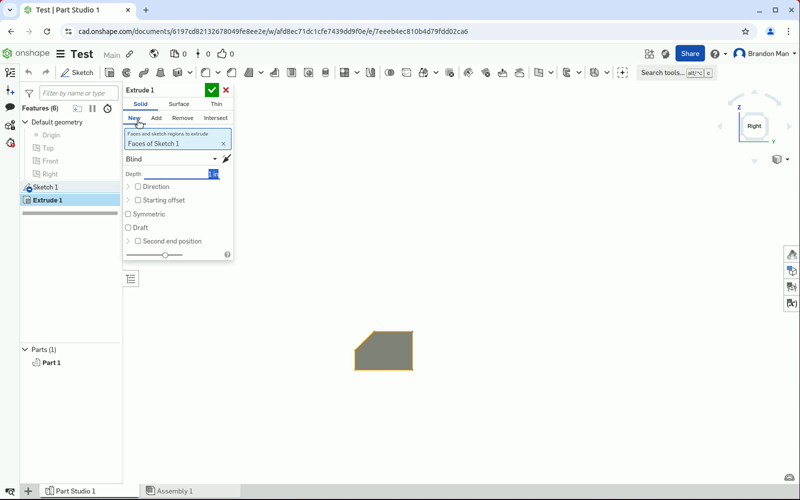
text(23.108)
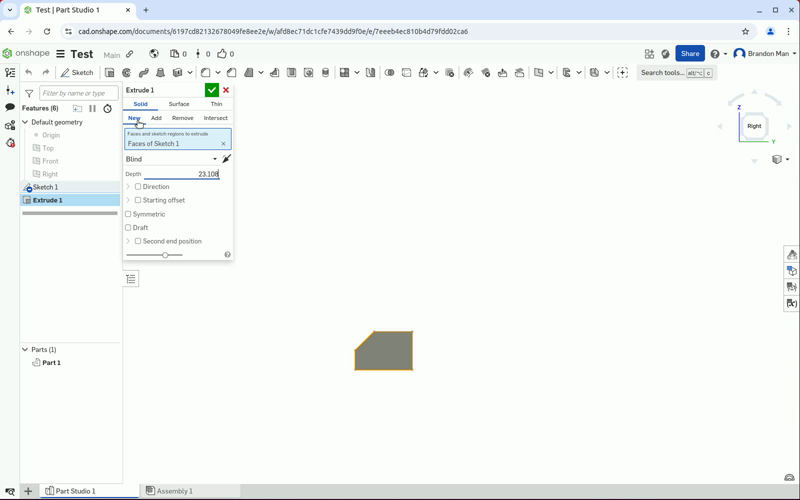
key(enter)
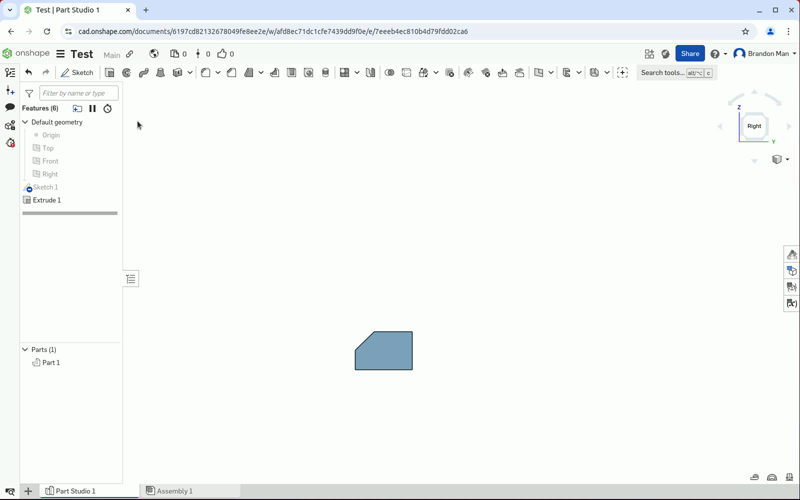
key(shift+h)
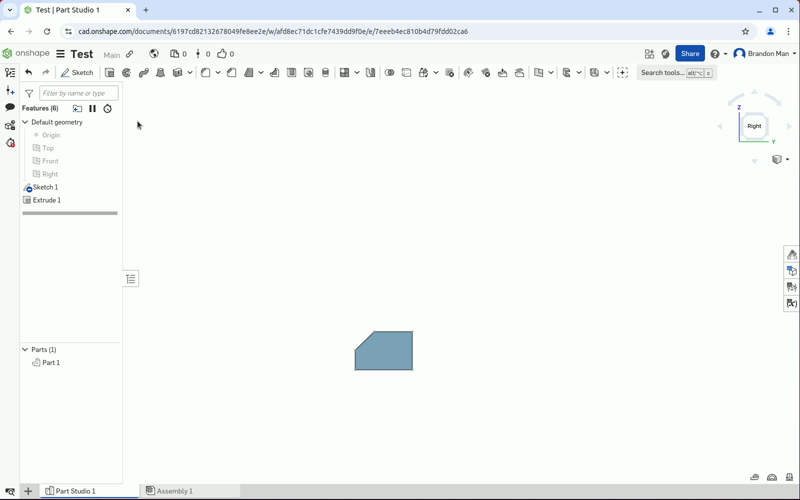
key(shift+h)
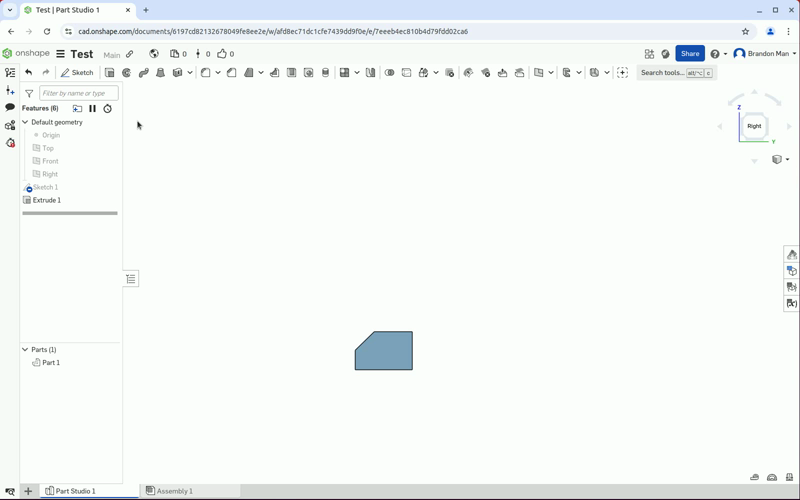
mouse_move(73, 189)
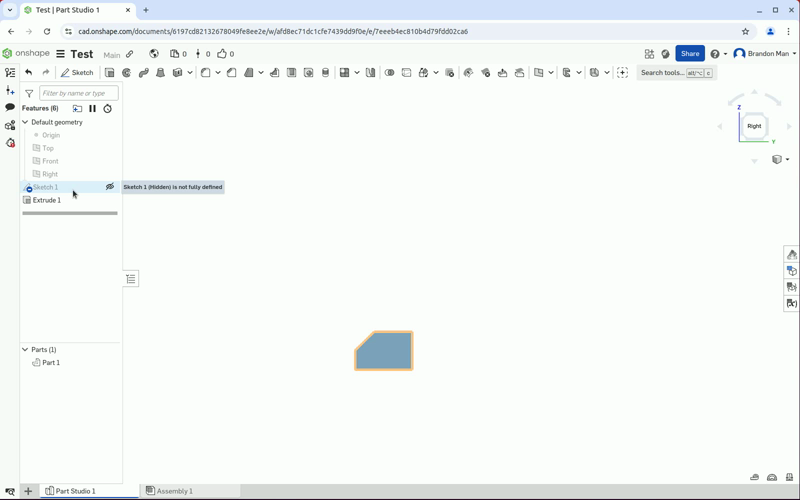
click(73, 189)
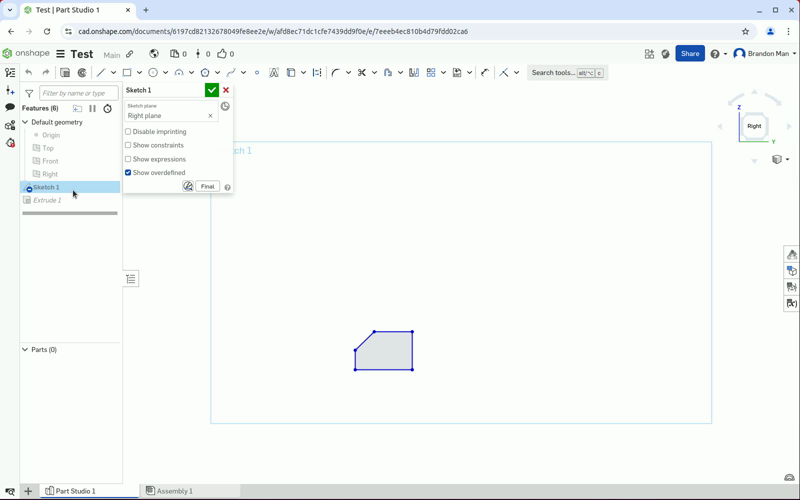
mouse_move(229, 92)
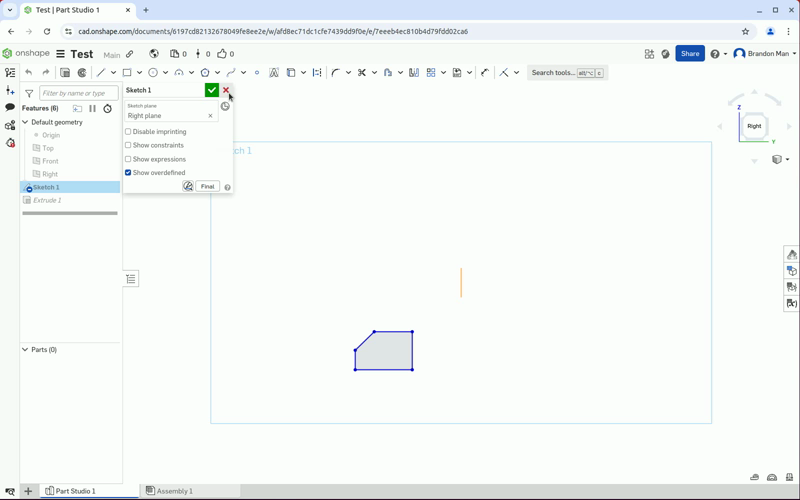
click(229, 92)
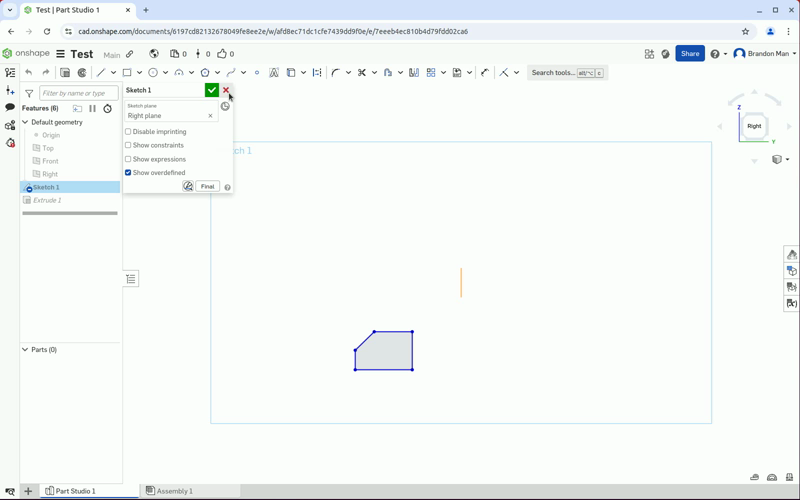
key(shift+s)
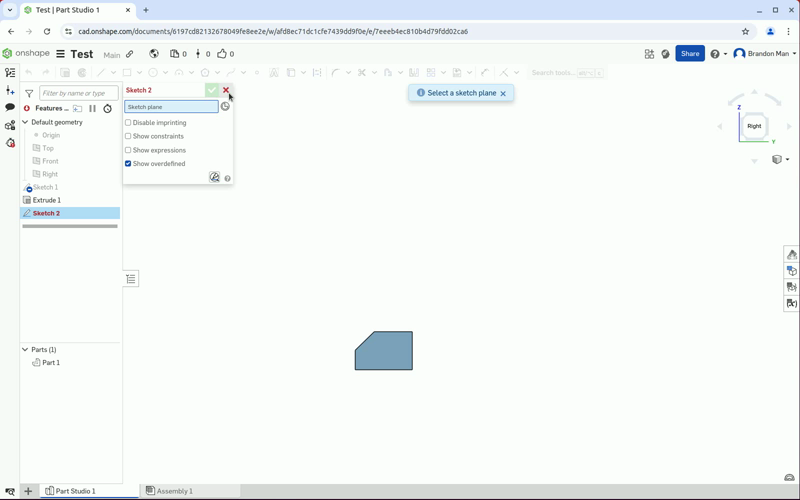
mouse_move(73, 176)
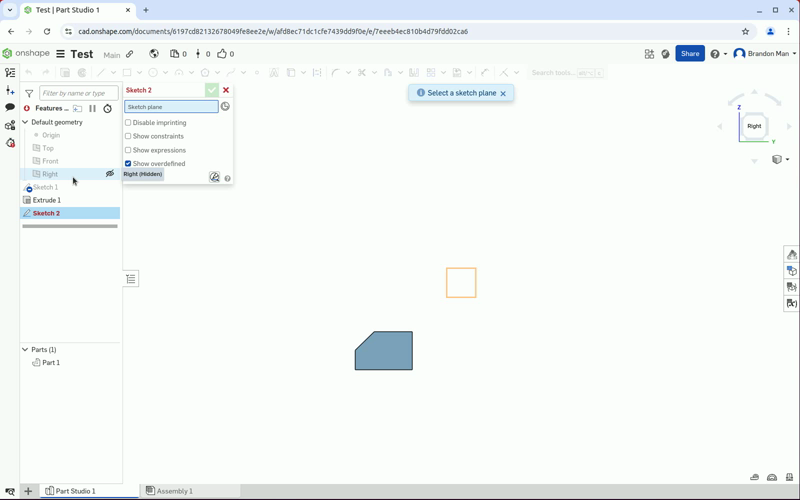
click(73, 176)
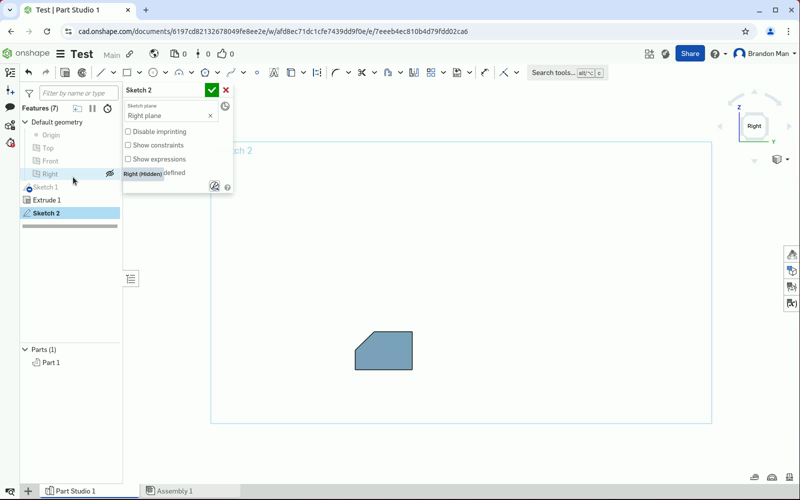
mouse_move(73, 352)
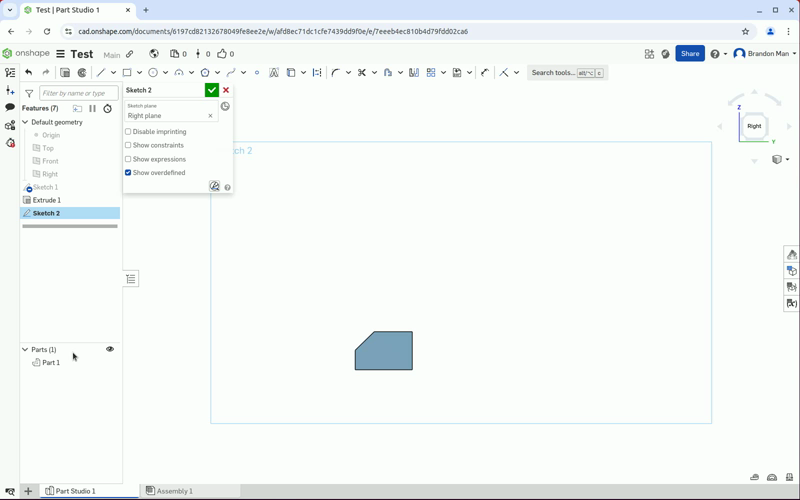
key(y)
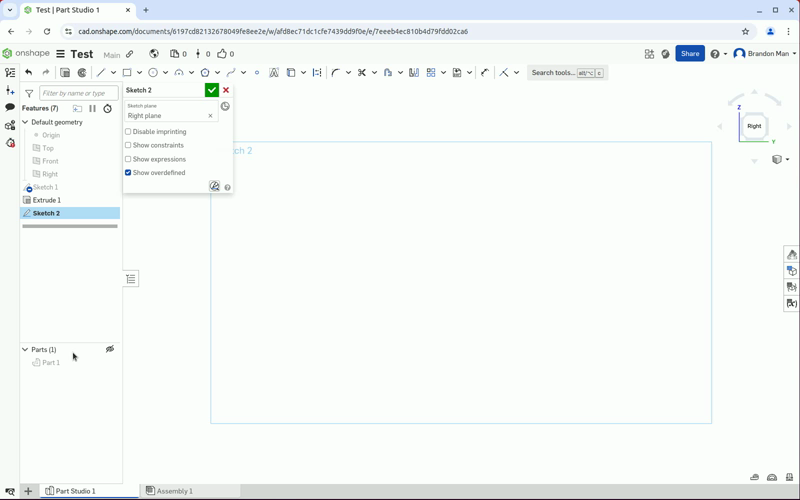
key(l)
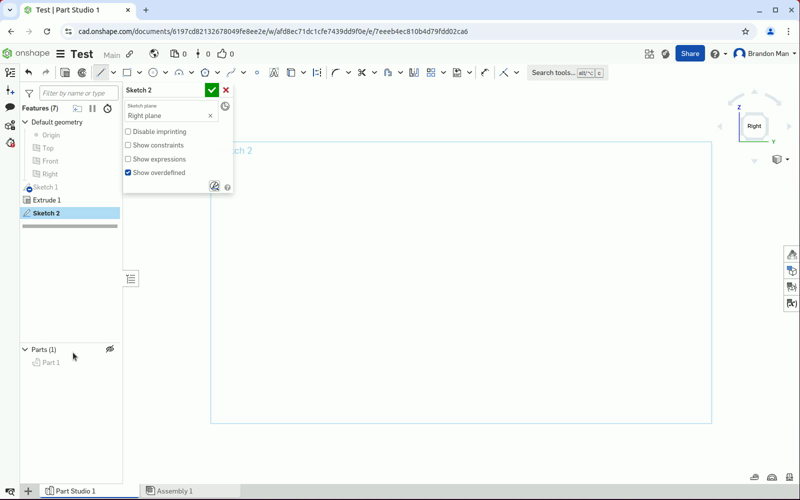
key_down(shift)
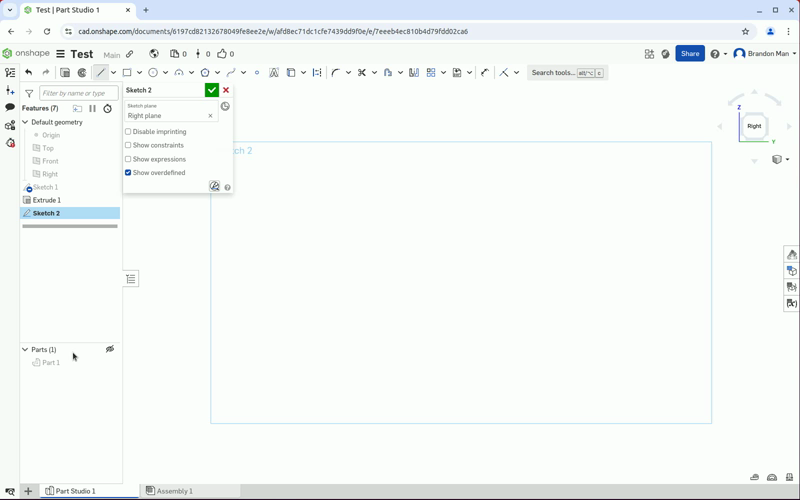
mouse_move(355, 351)
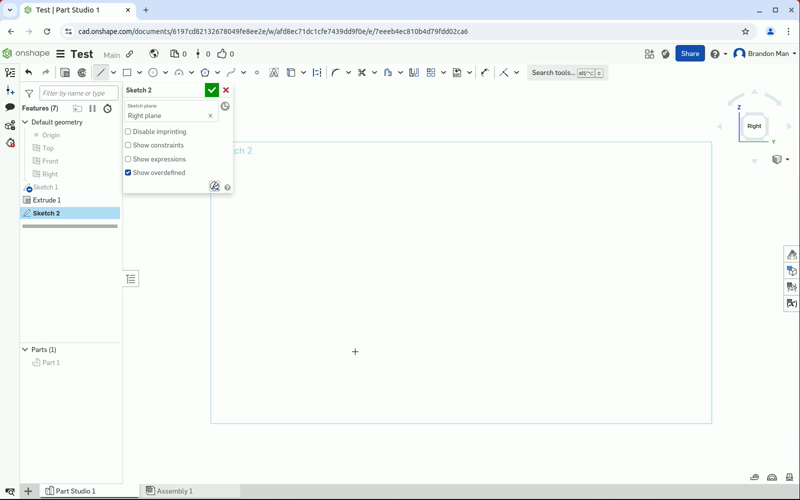
click(355, 351)
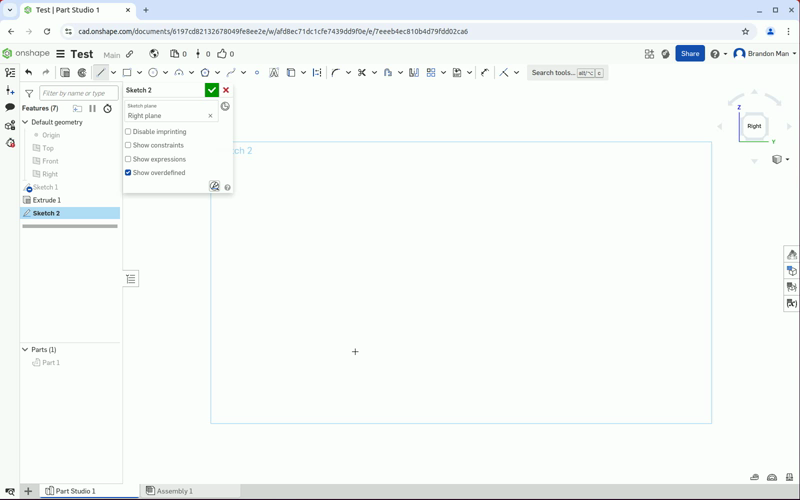
key_up(shift)
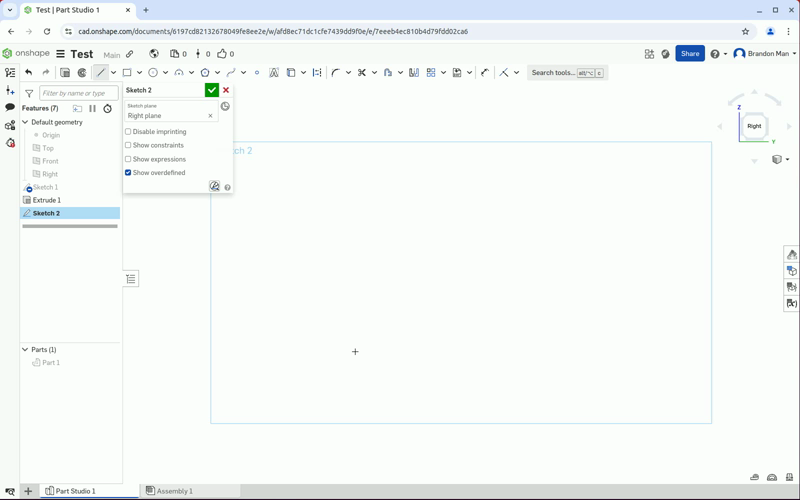
key_down(shift)
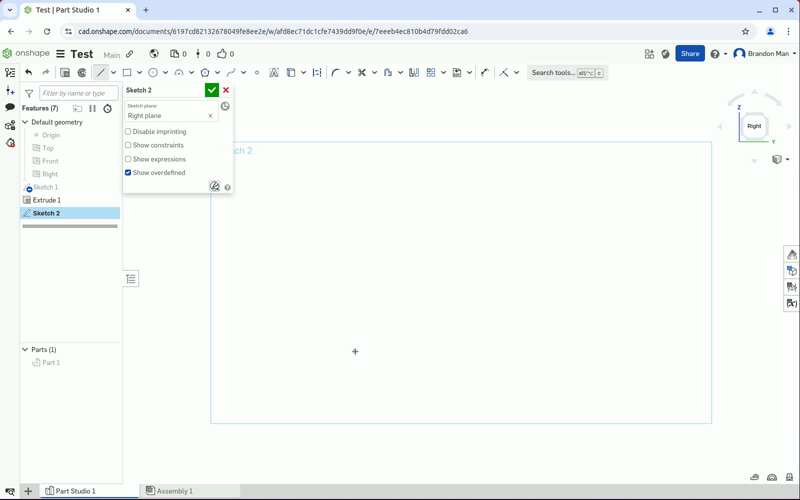
mouse_move(385, 351)
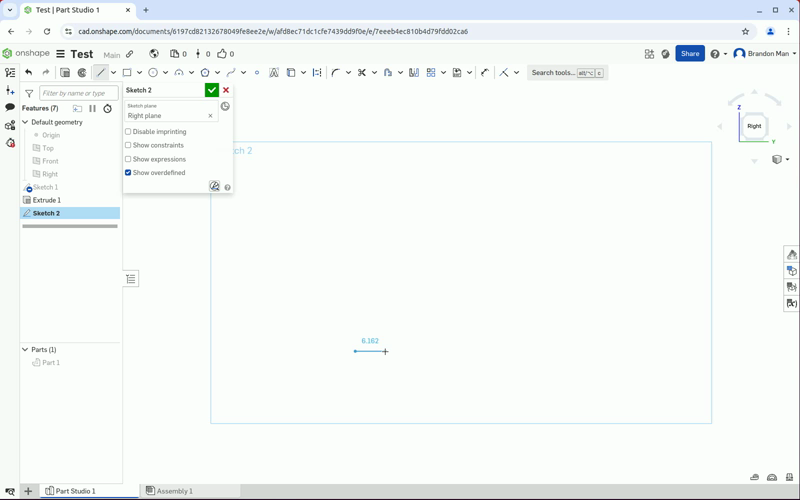
mouse_move(374, 331)
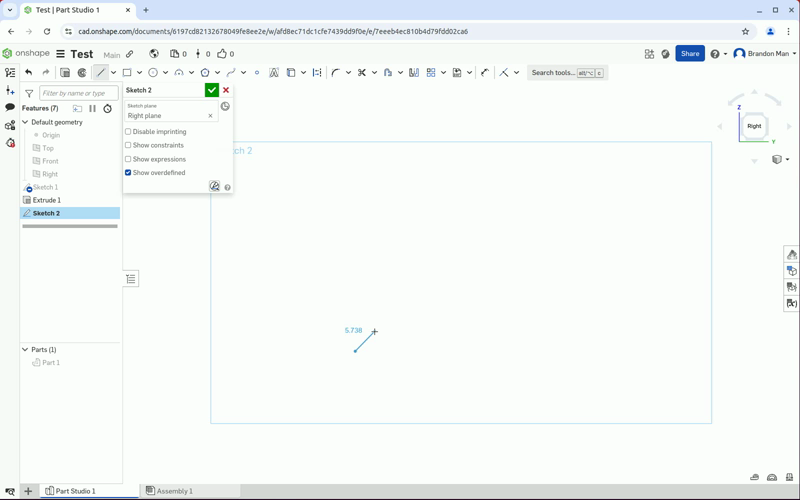
click(374, 331)
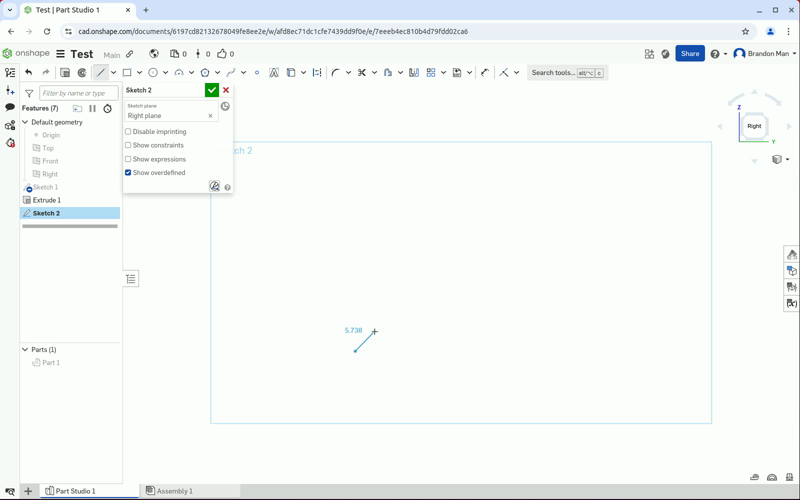
key_up(shift)
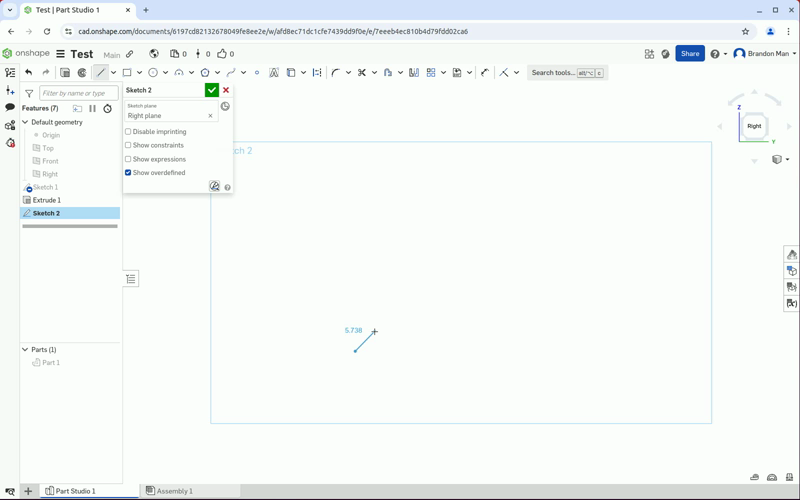
key_down(shift)
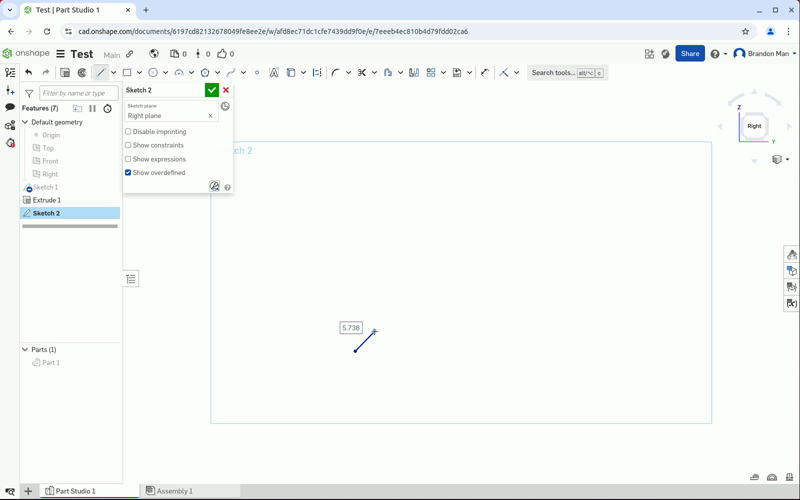
mouse_move(404, 331)
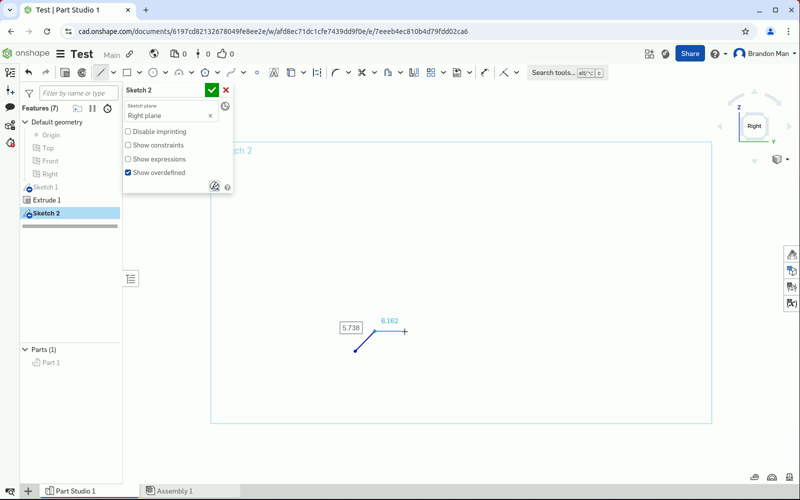
mouse_move(355, 331)
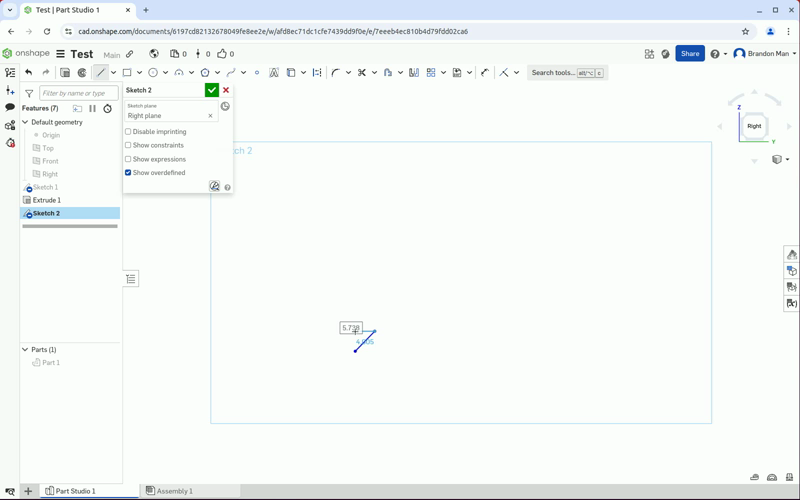
click(355, 331)
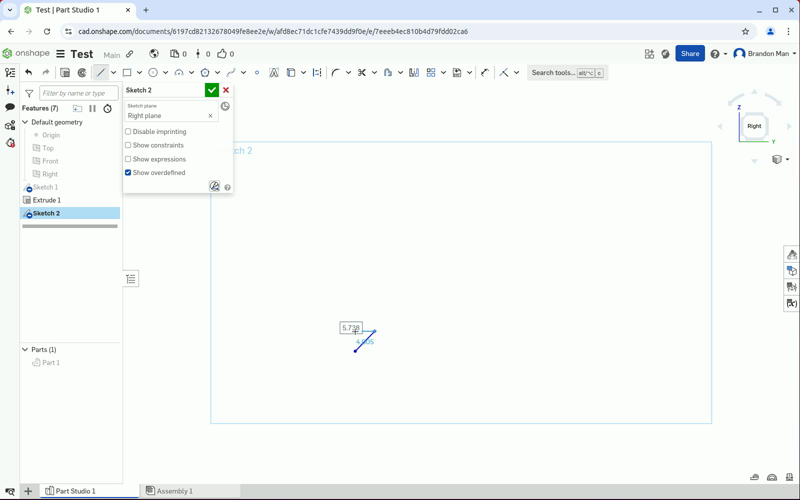
key_up(shift)
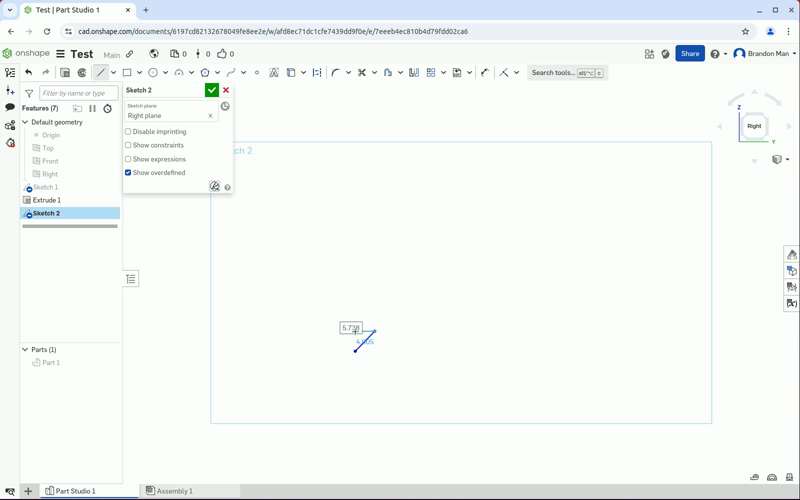
mouse_move(385, 331)
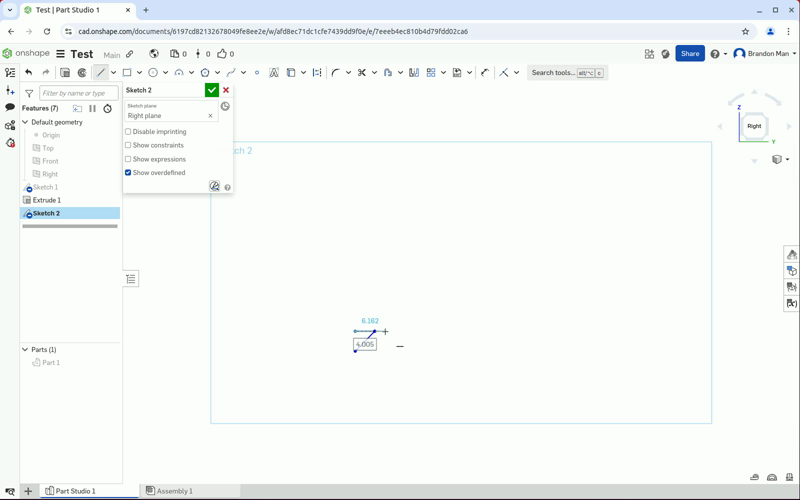
key_down(shift)
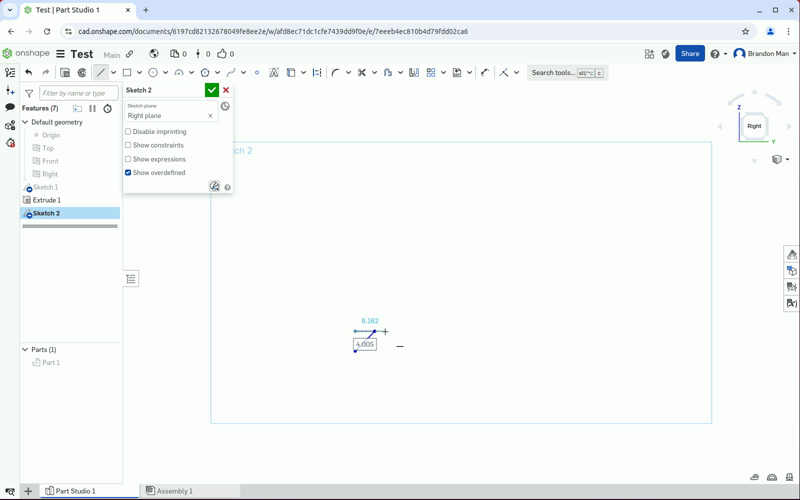
mouse_move(355, 351)
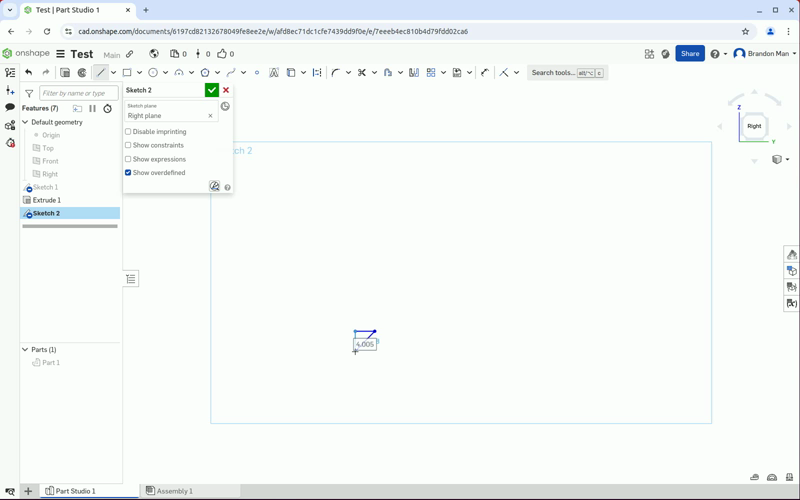
key_up(shift)
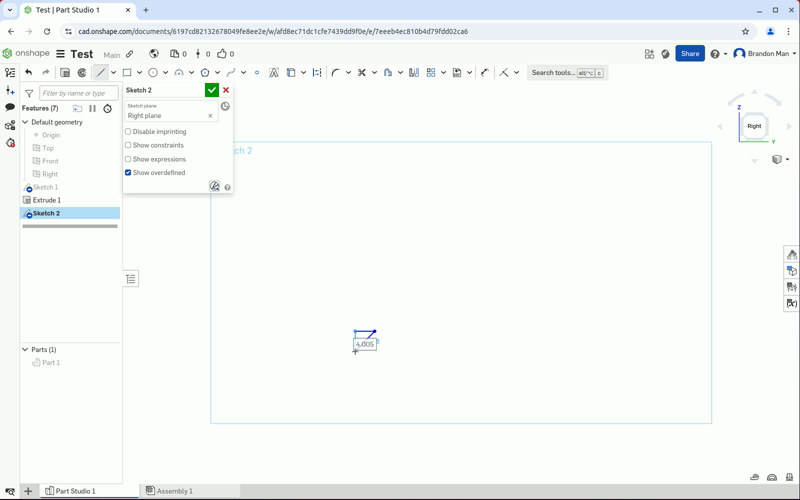
click(355, 351)
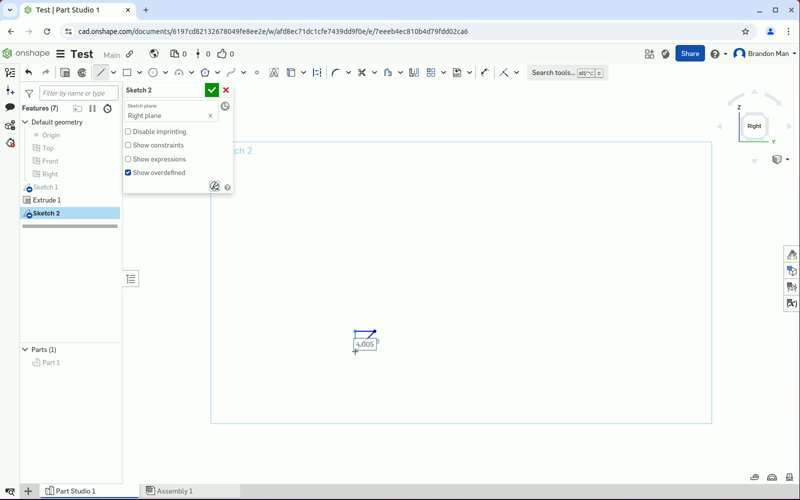
key(esc)
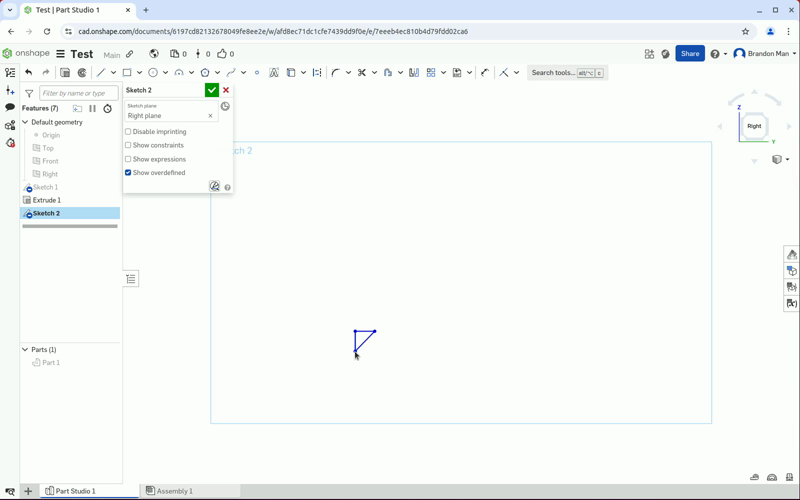
mouse_move(356, 346)
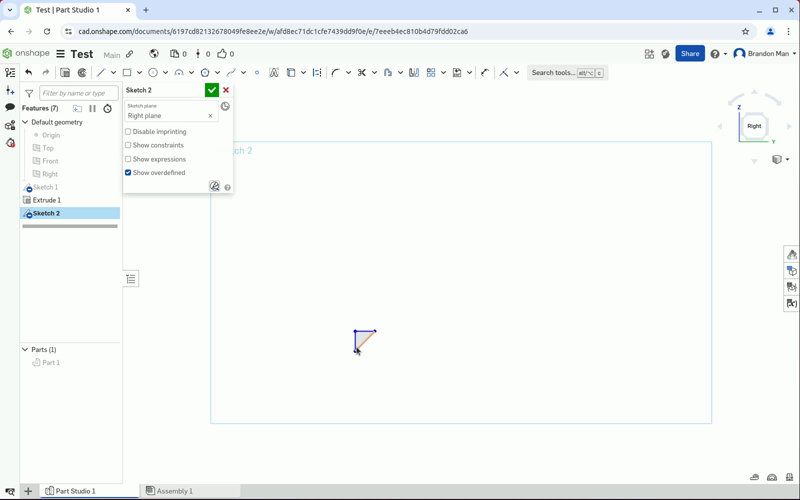
scroll(6)
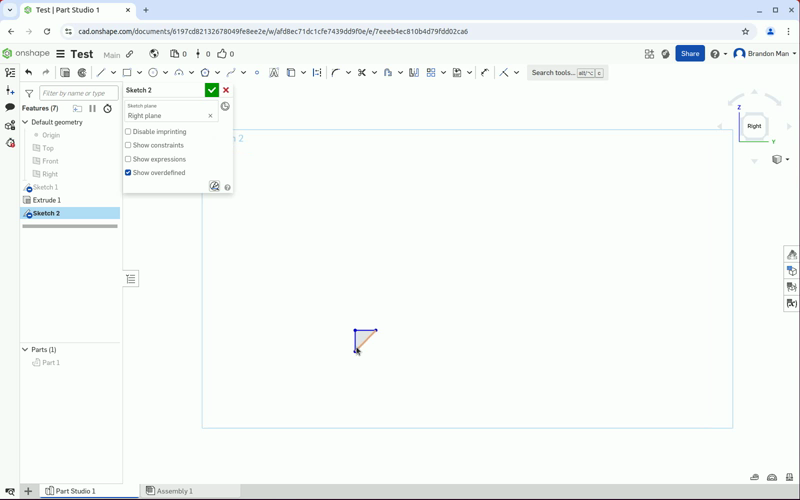
scroll(6)
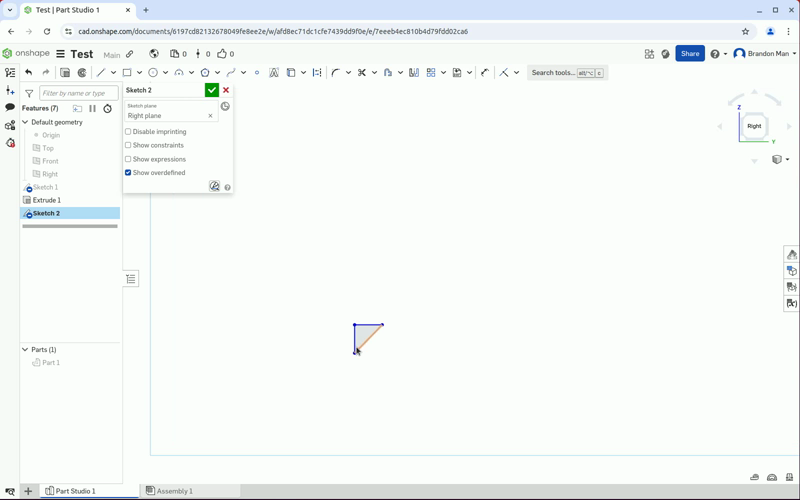
scroll(6)
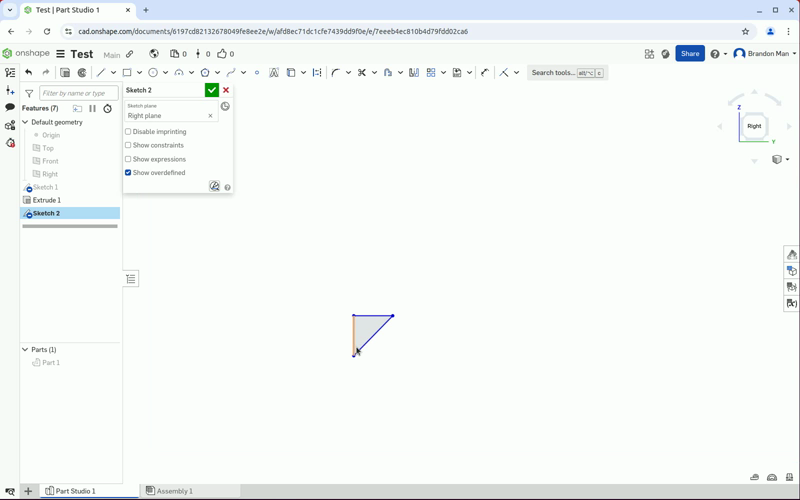
scroll(6)
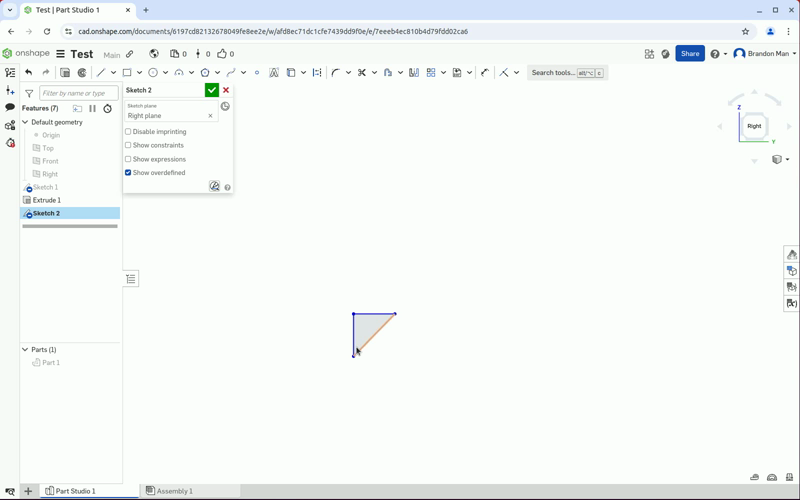
scroll(6)
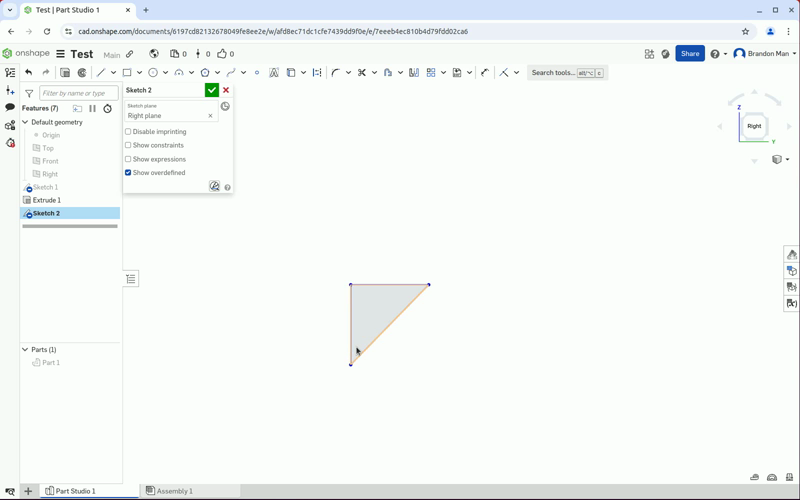
scroll(6)
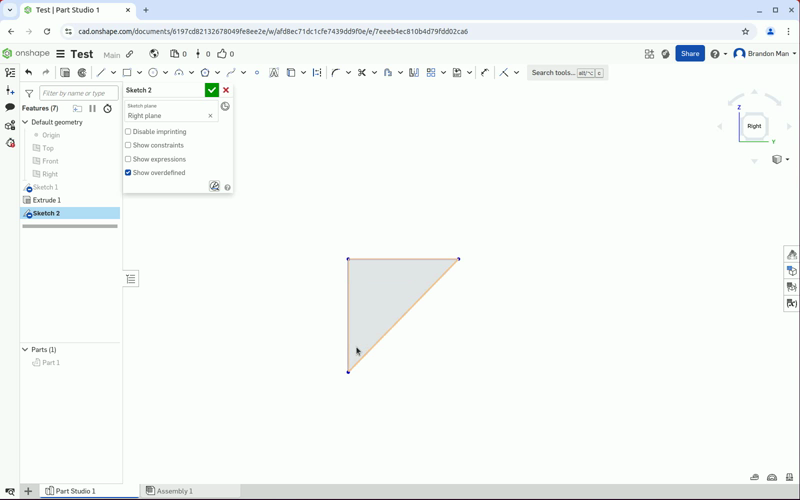
scroll(6)
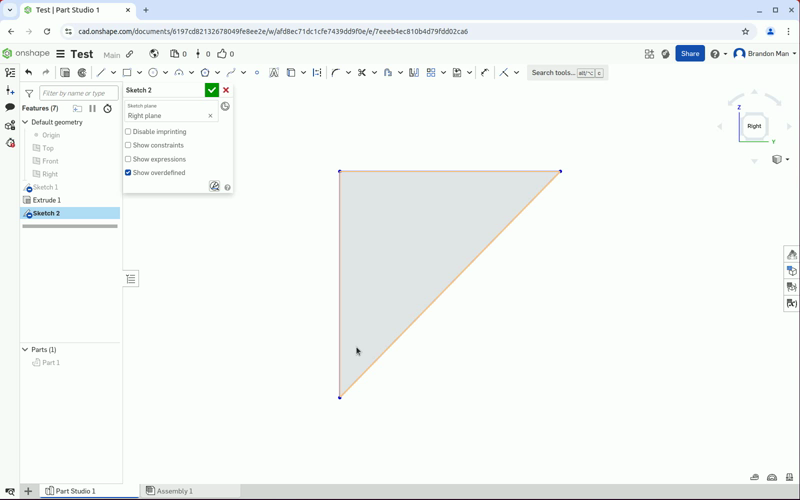
click(356, 346)
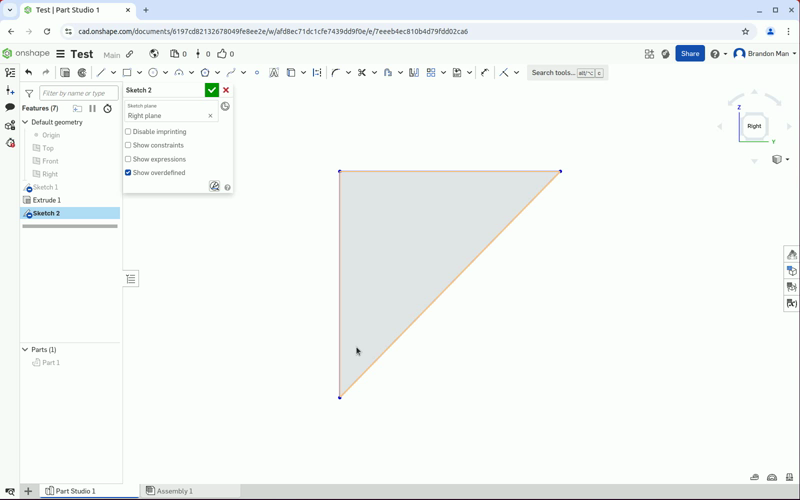
scroll(-6)
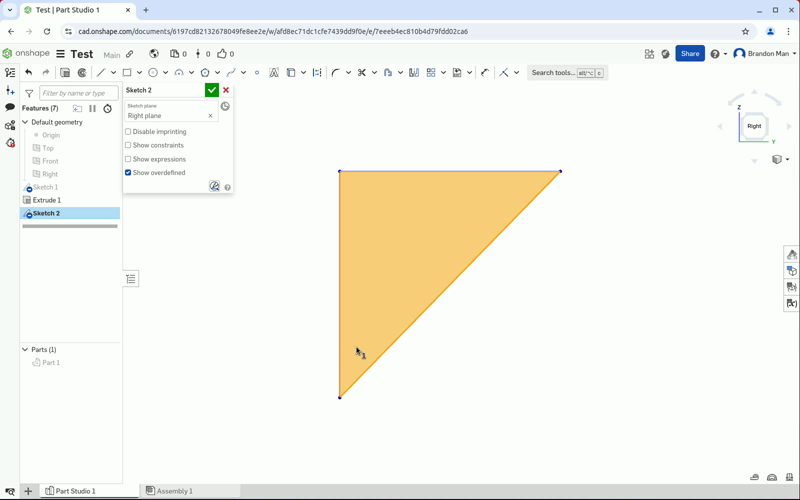
scroll(-6)
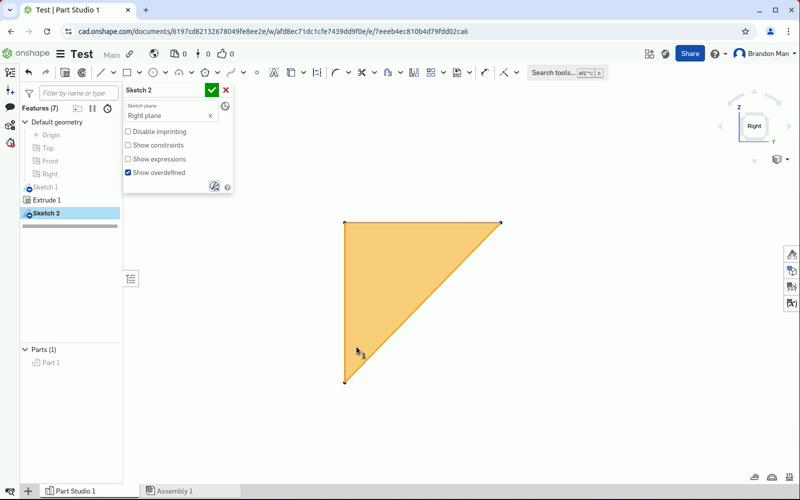
scroll(-6)
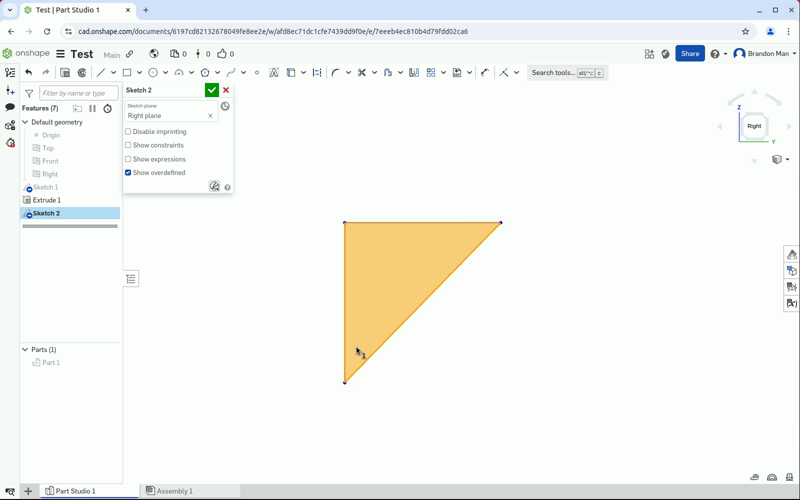
scroll(-6)
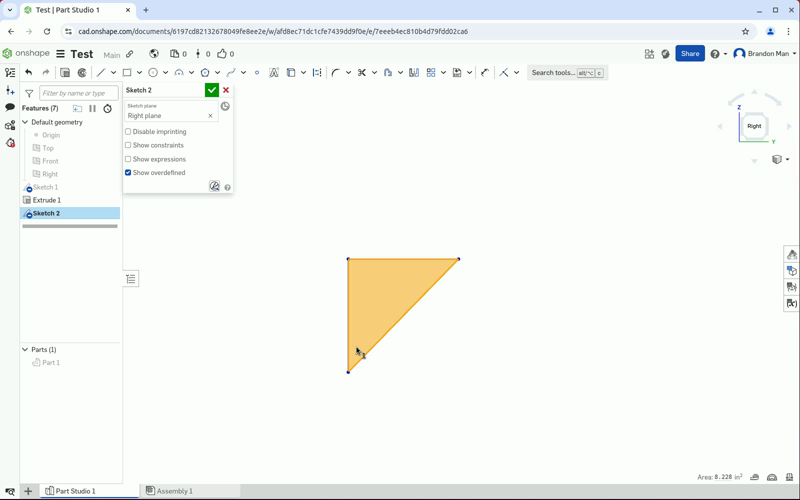
scroll(-6)
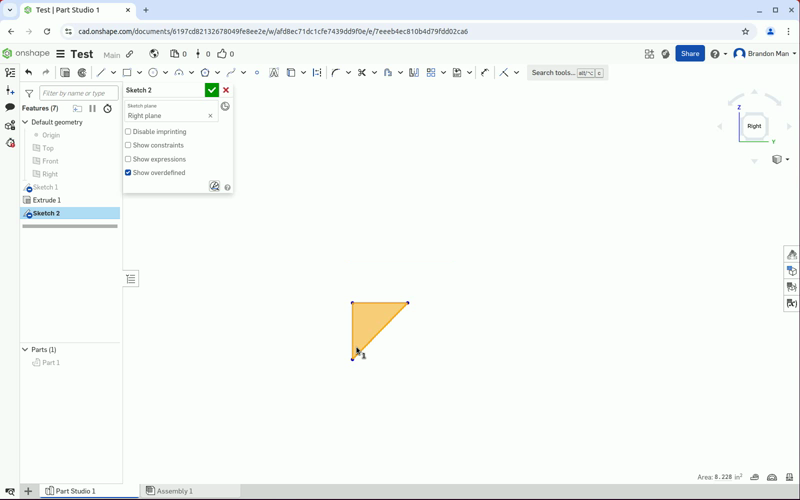
scroll(-6)
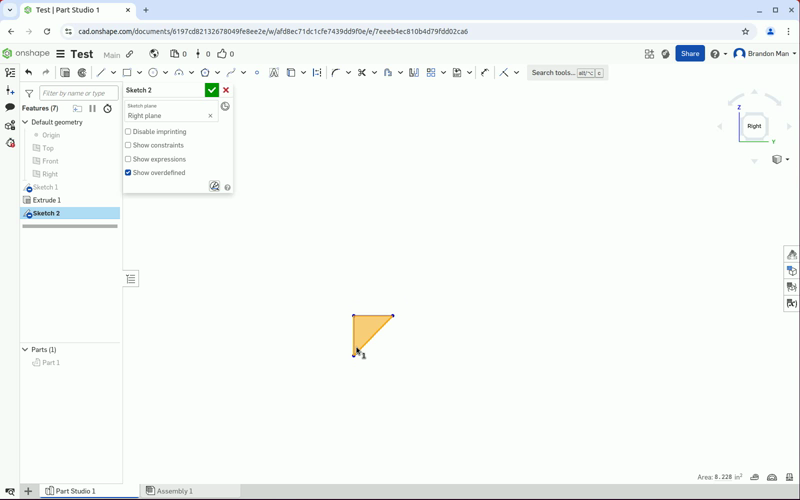
scroll(-6)
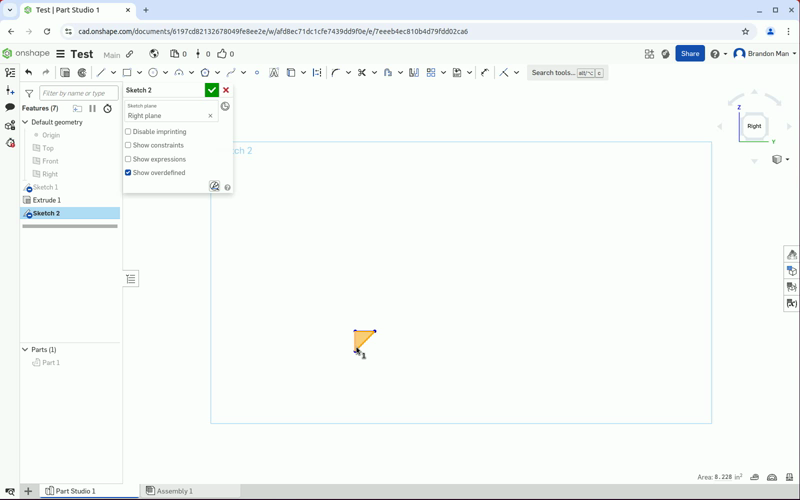
mouse_move(73, 352)
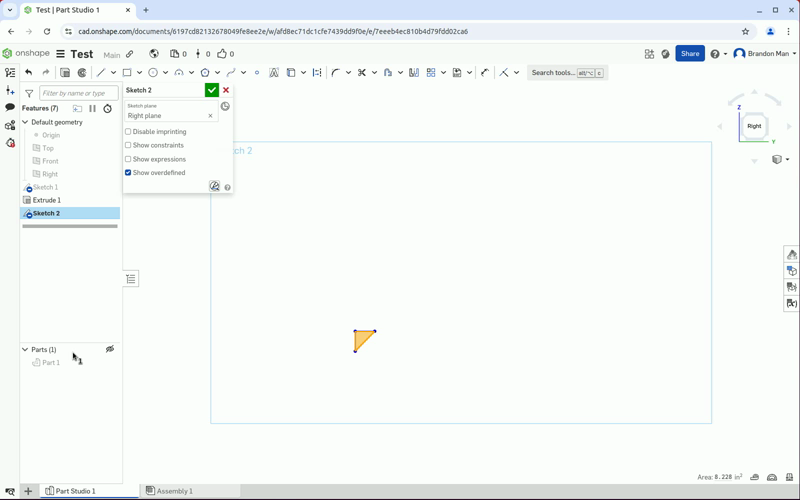
key(shift+y)
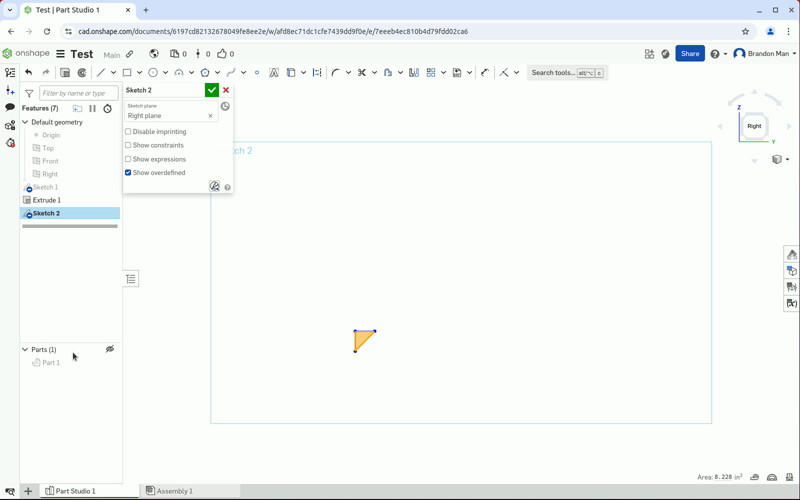
key(shift+e)
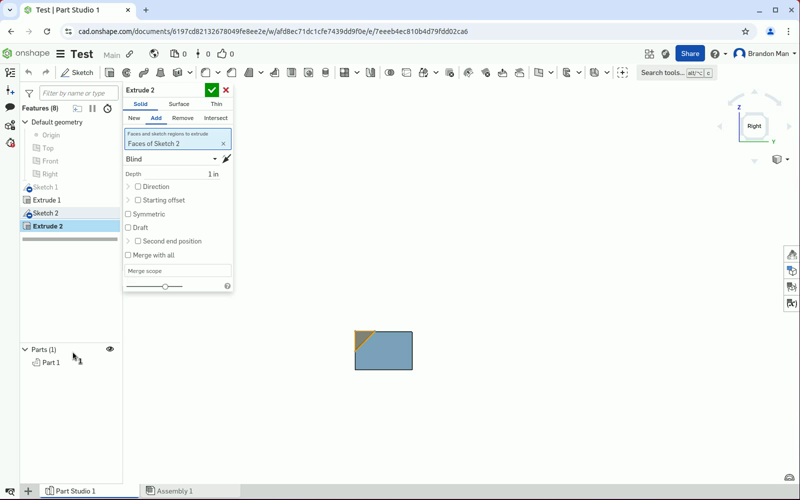
mouse_move(143, 106)
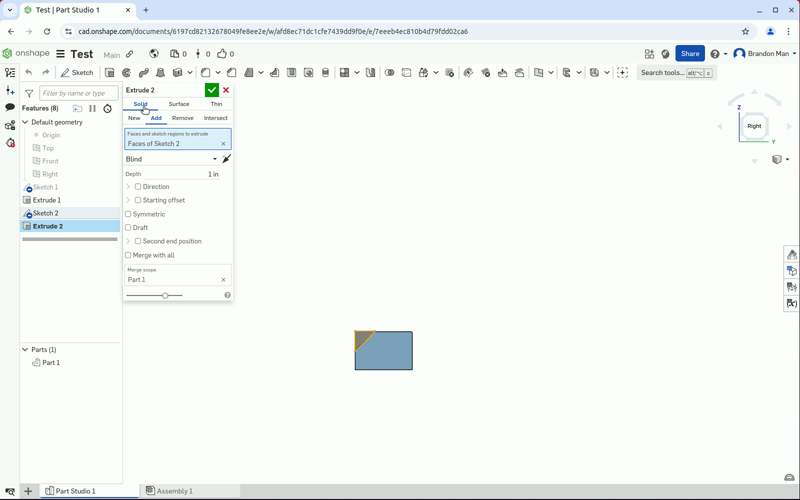
click(143, 106)
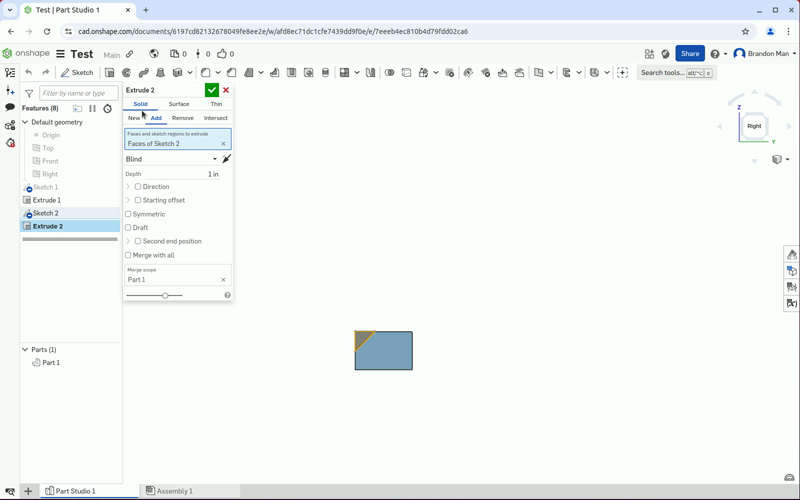
mouse_move(137, 120)
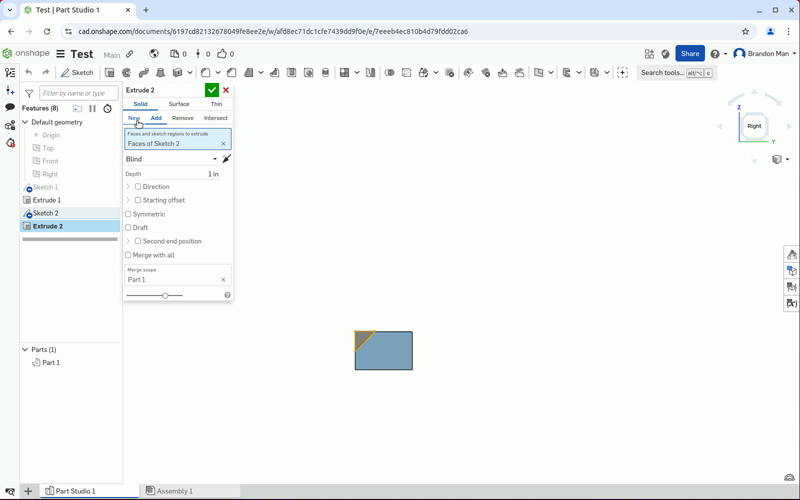
click(137, 120)
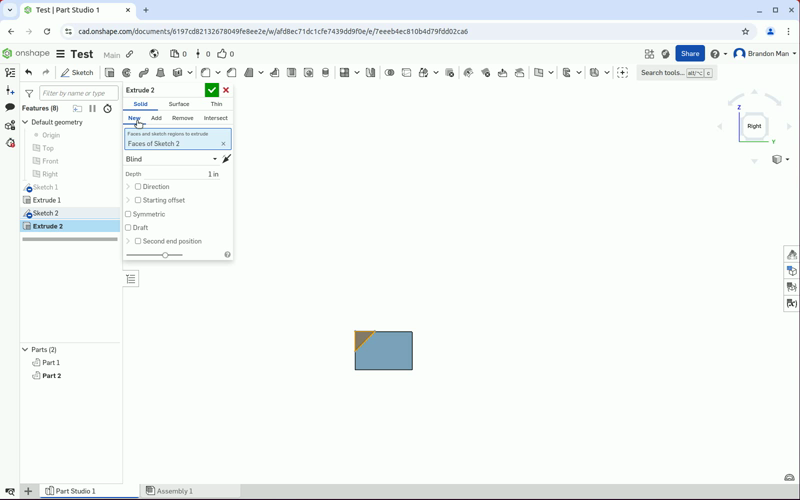
key(tab, 4)
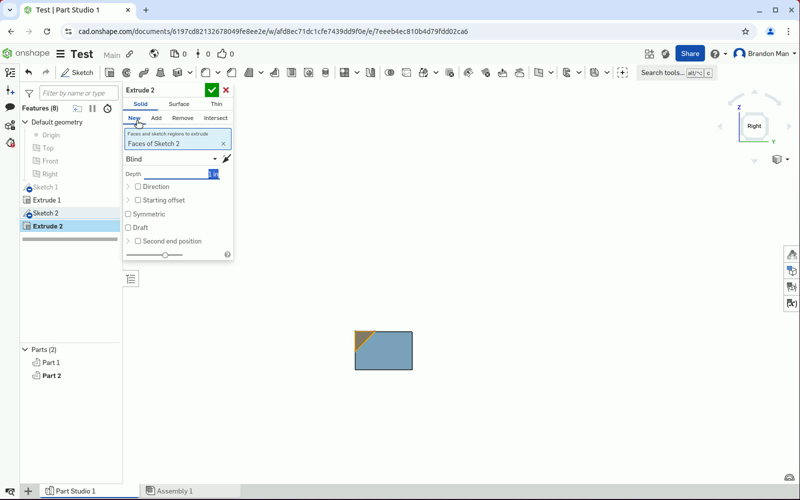
text(7.703)
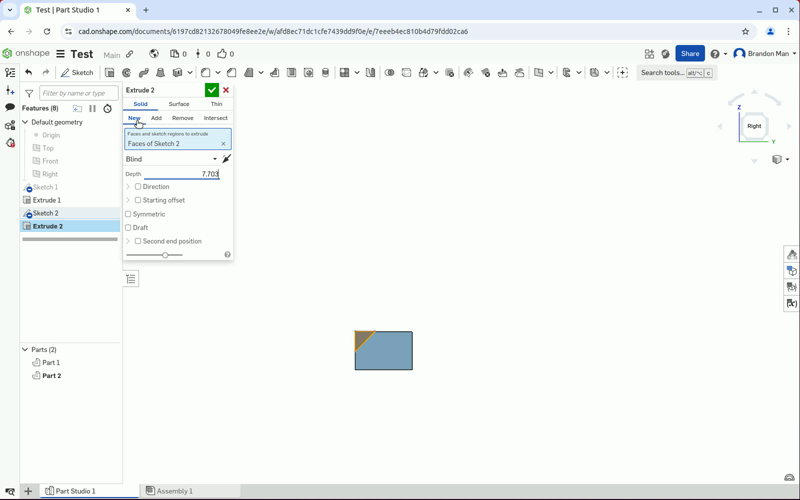
key(enter)
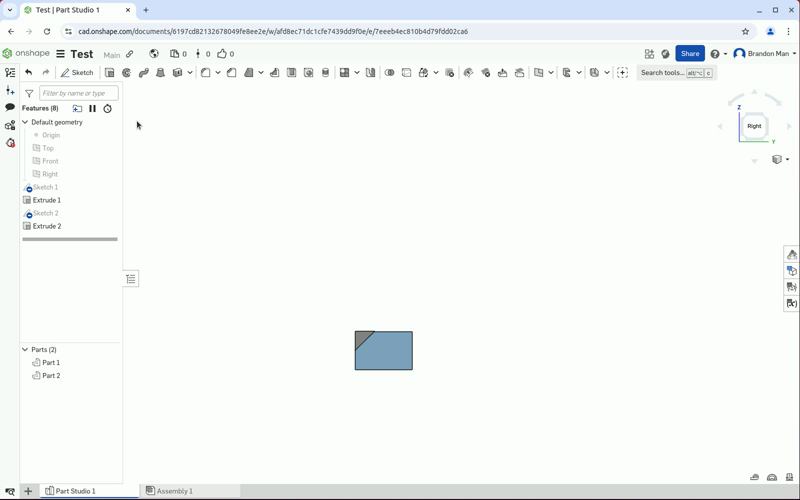
key(shift+h)
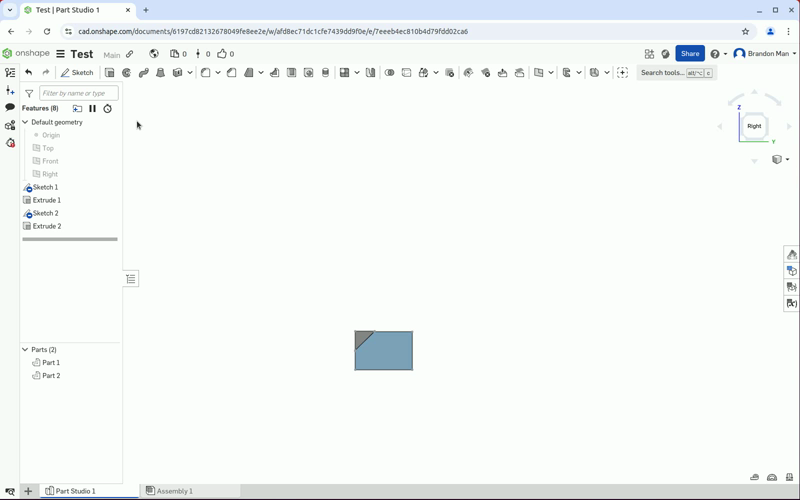
key(shift+h)
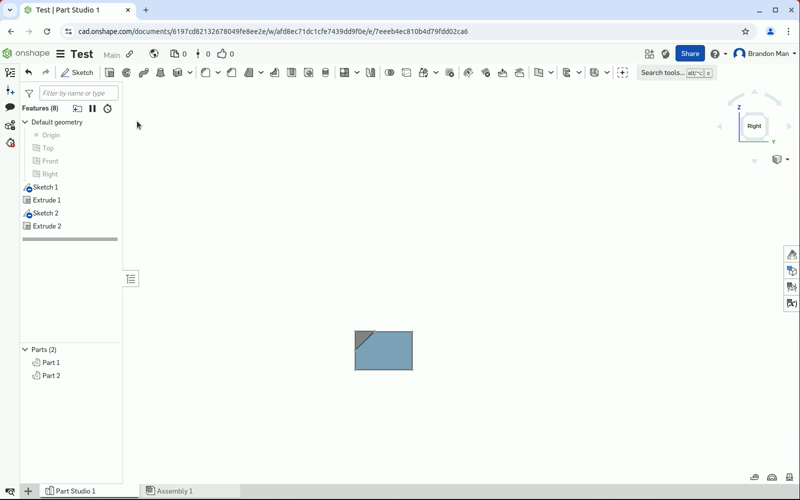
key(shift+7)
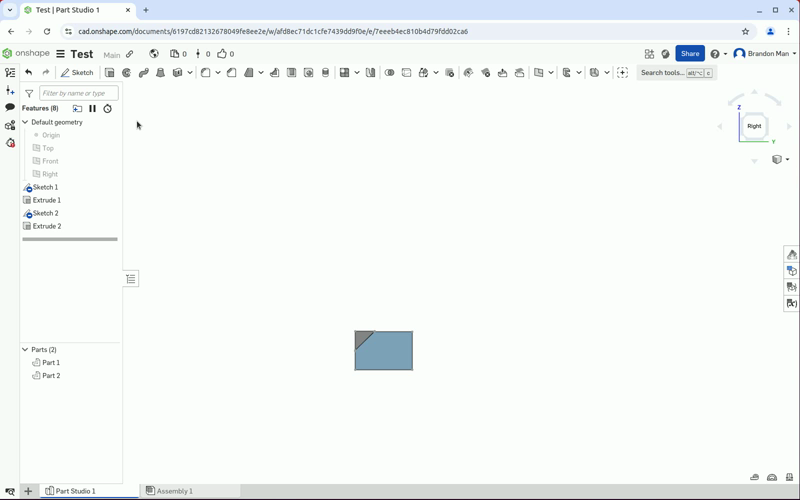
key(right, 2)
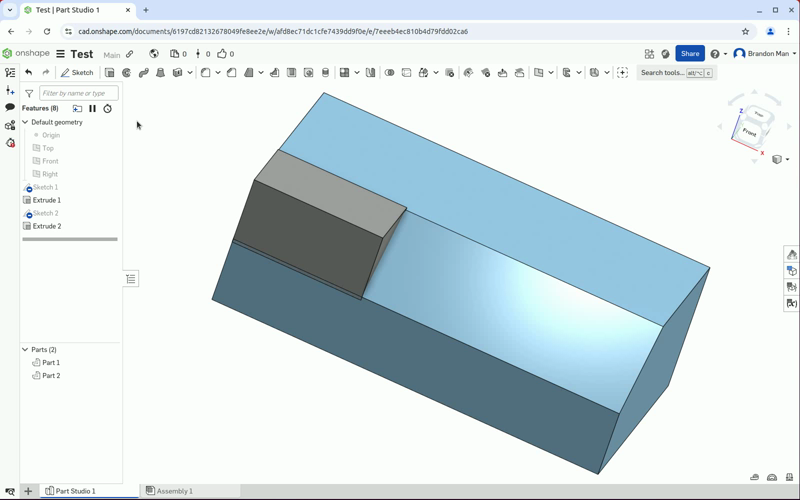
key(down, 2)
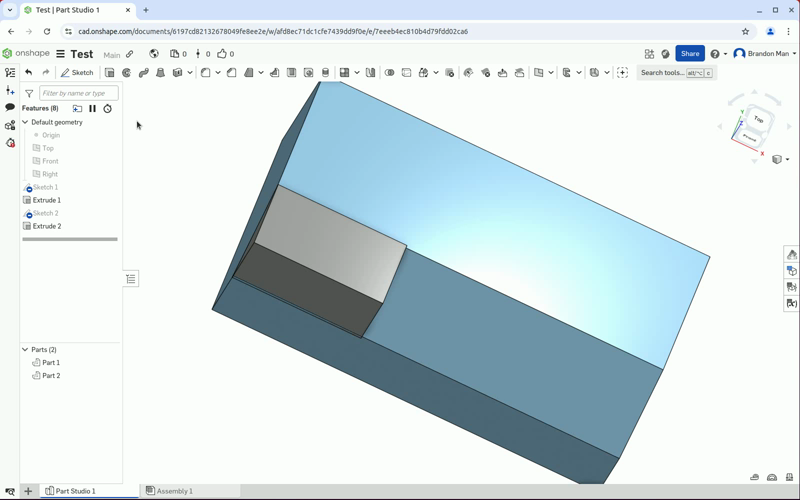
key(up, 2)
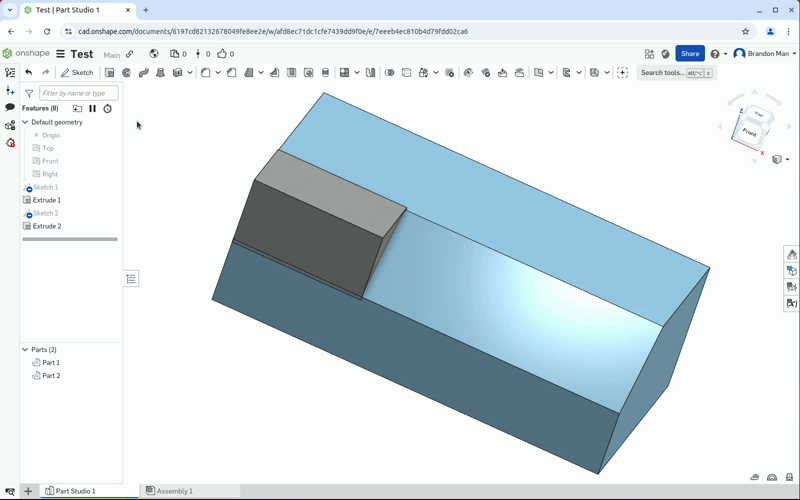
key(left, 2)
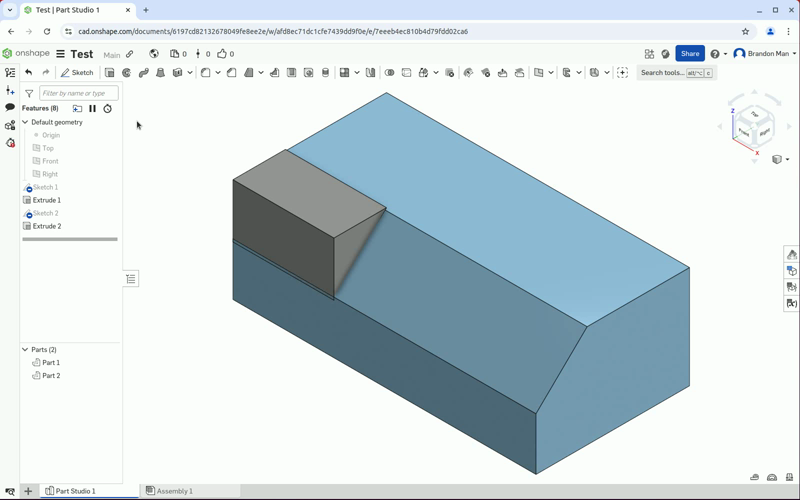
mouse_move(73, 189)
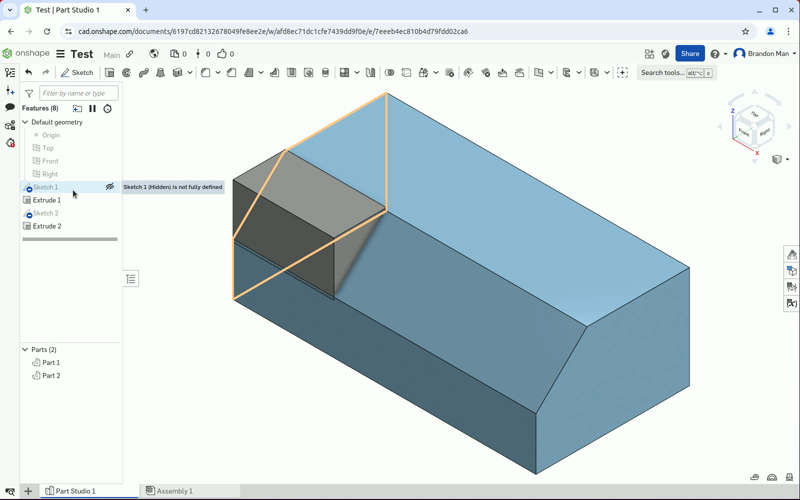
click(73, 189)